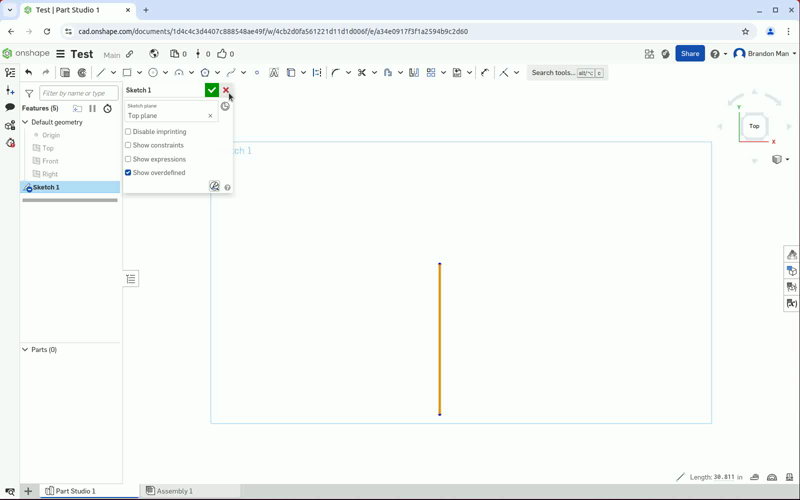
key(shift+h)
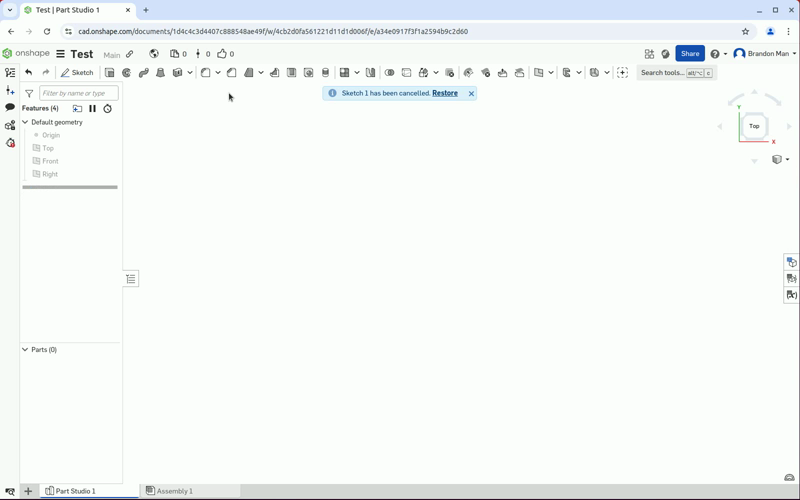
mouse_move(73, 352)
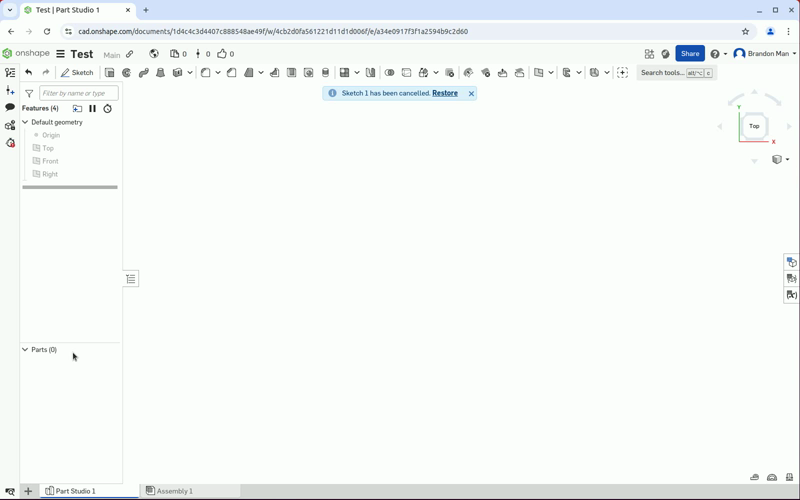
key(y)
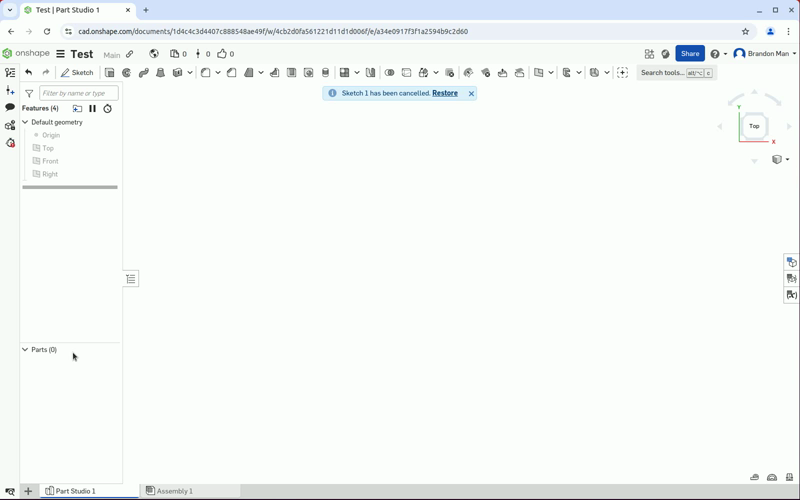
key(shift+p)
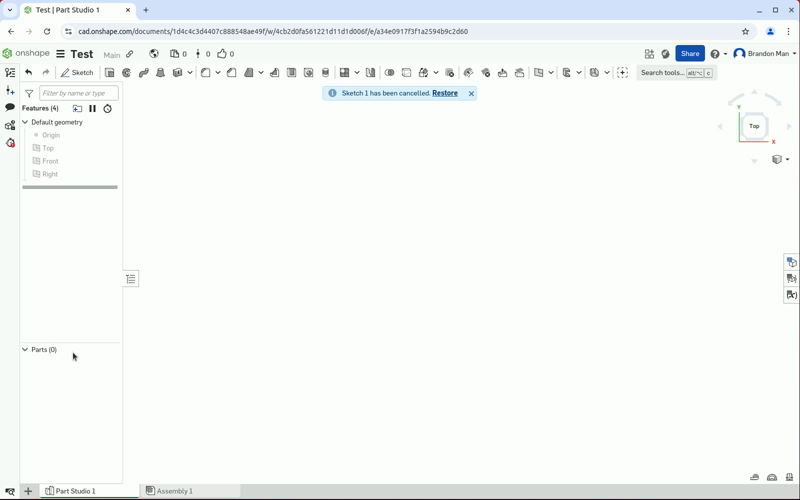
key(space)
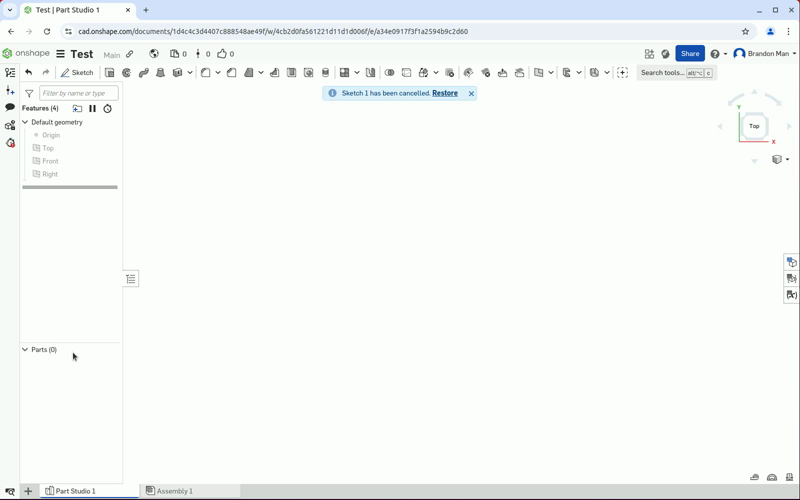
key_down(shift)
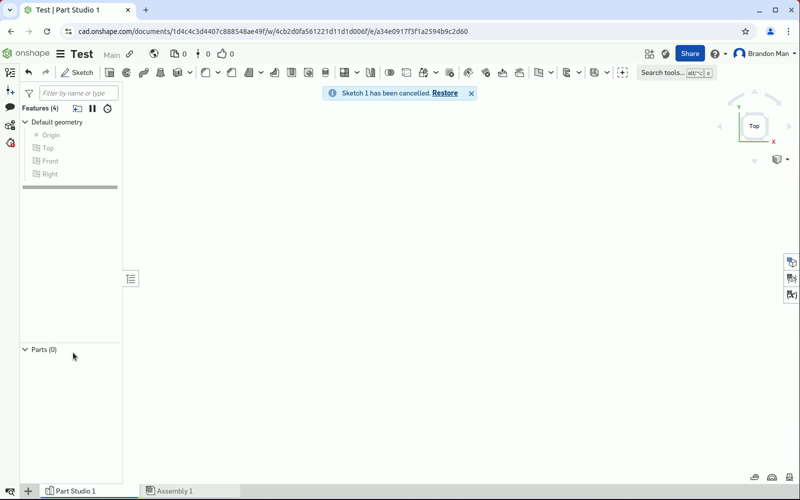
key(up)
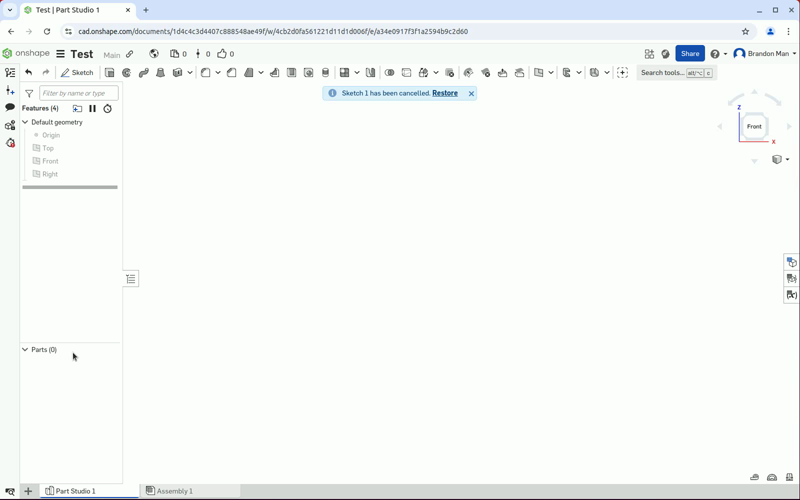
key_up(shift)
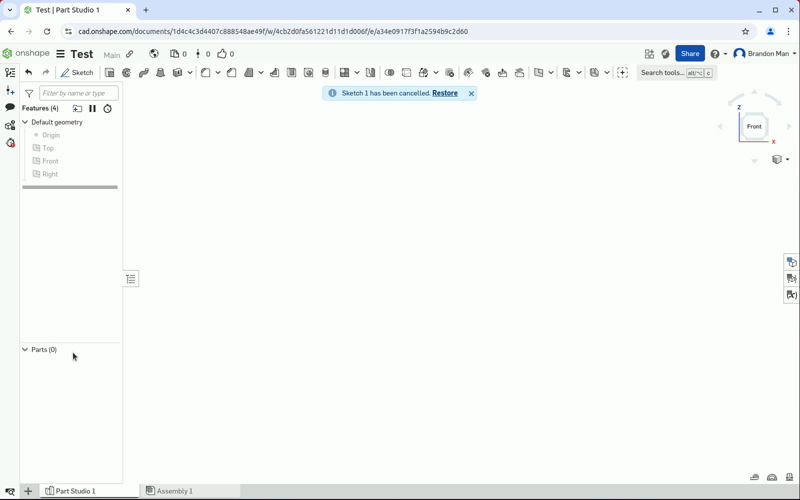
key(space)
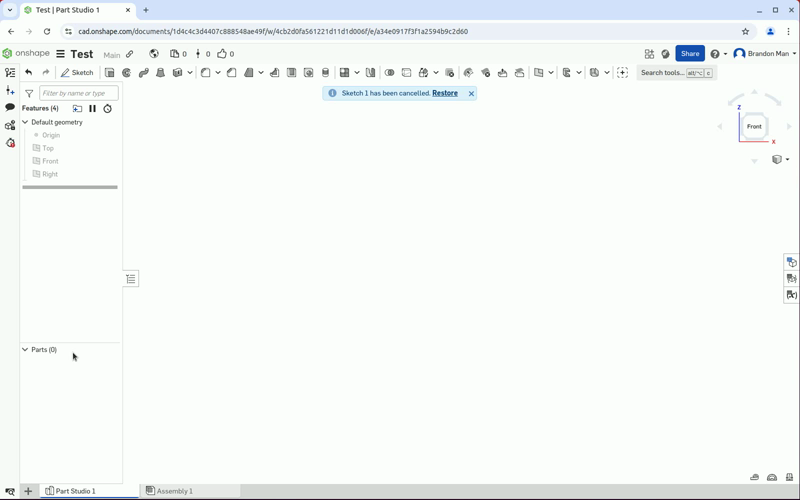
key_down(shift)
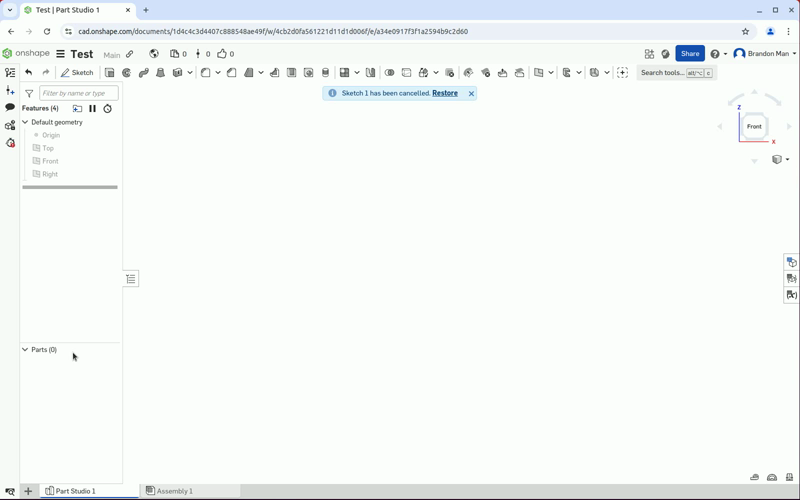
key(left)
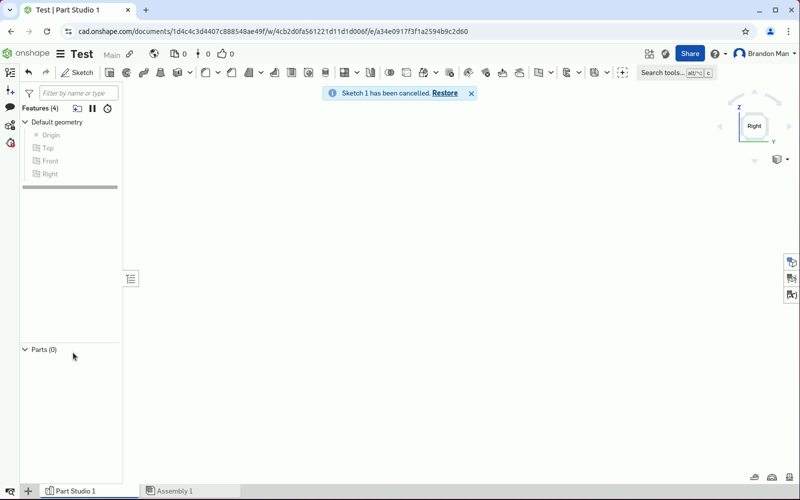
key_up(shift)
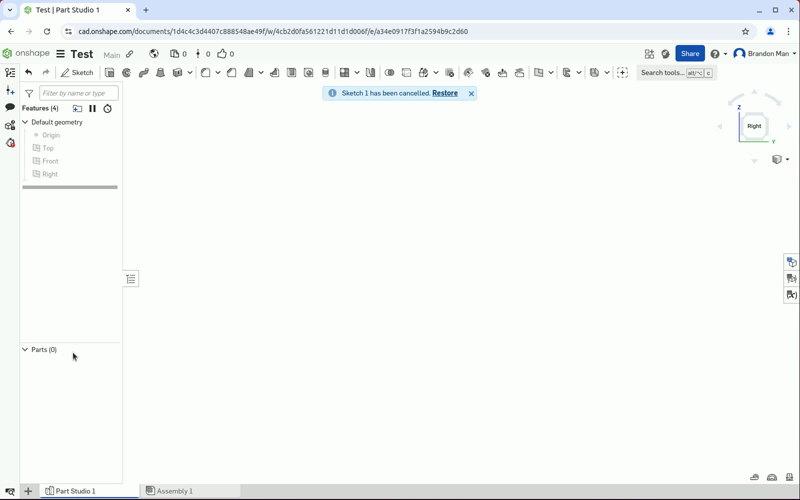
mouse_move(73, 352)
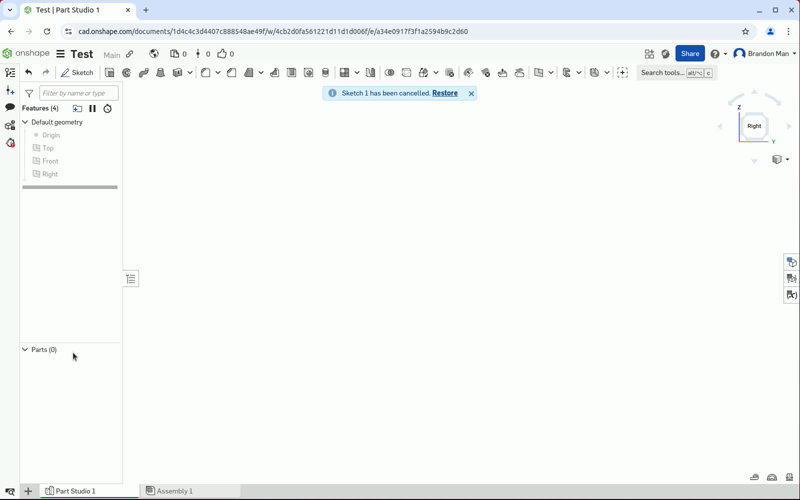
key(shift+y)
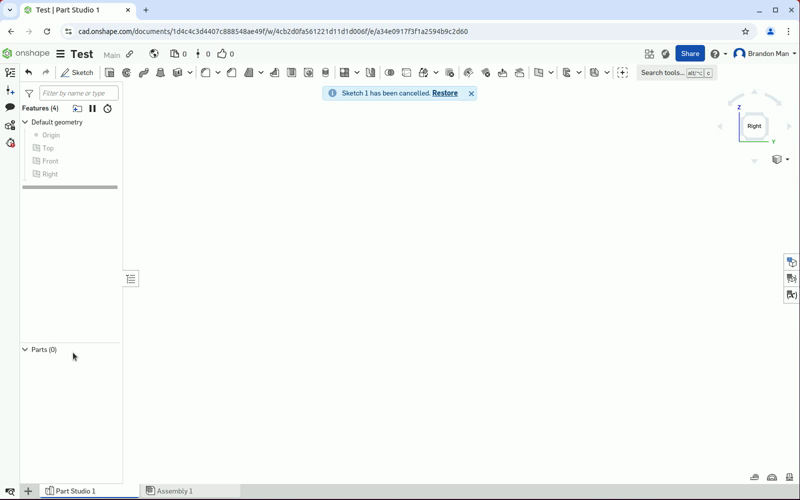
key(shift+s)
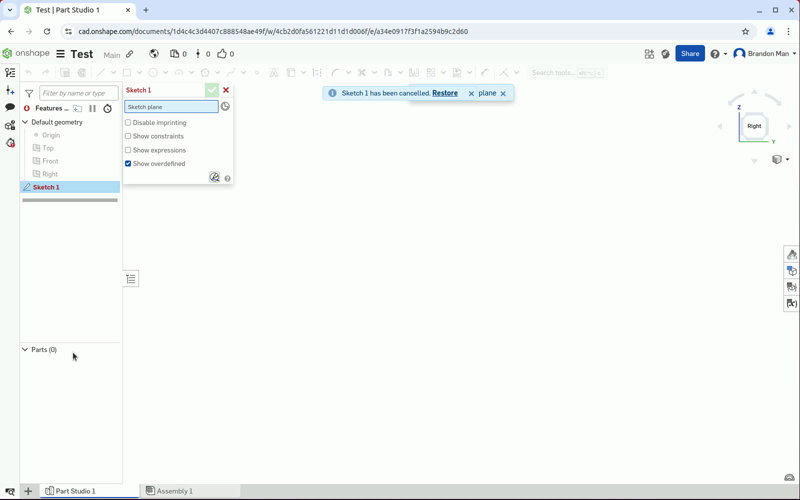
mouse_move(73, 176)
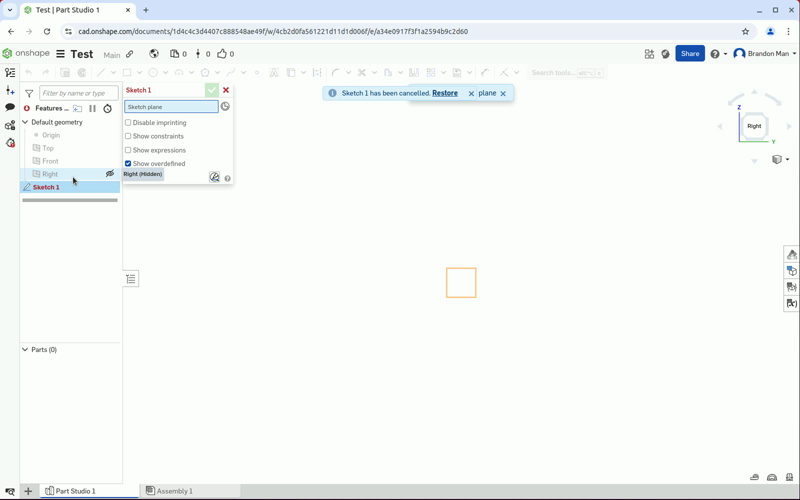
click(73, 176)
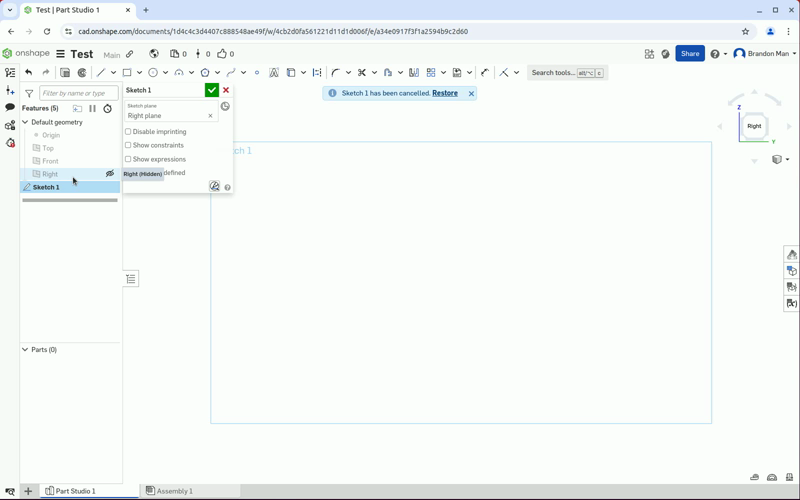
mouse_move(73, 352)
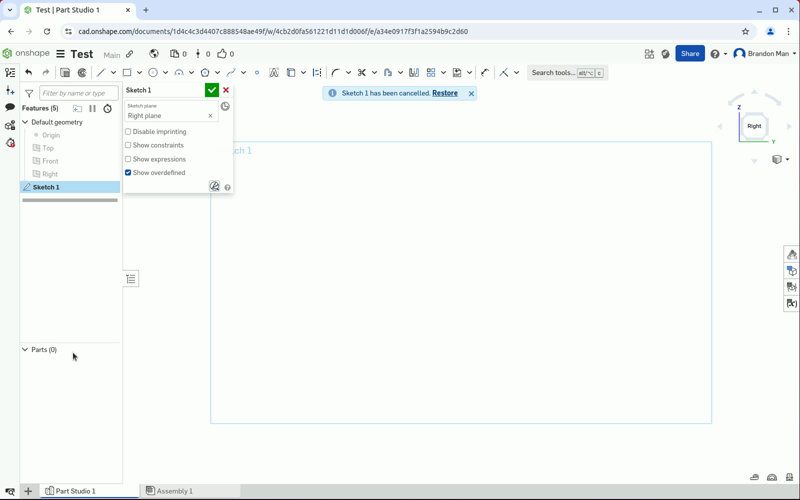
key(y)
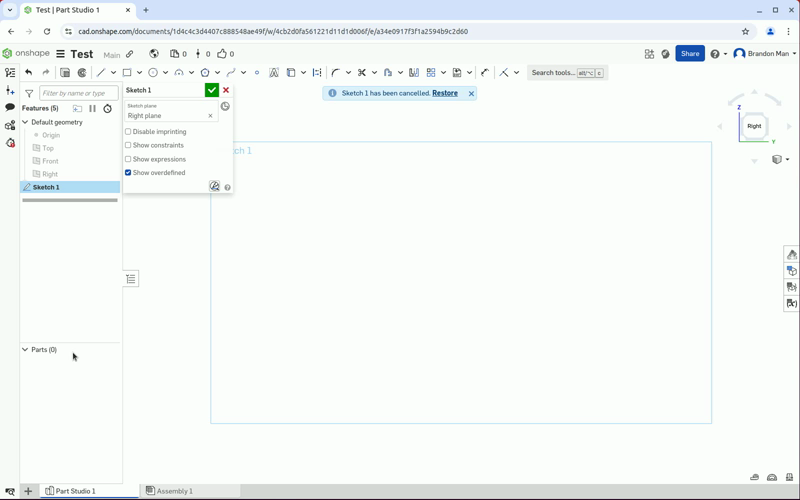
key(l)
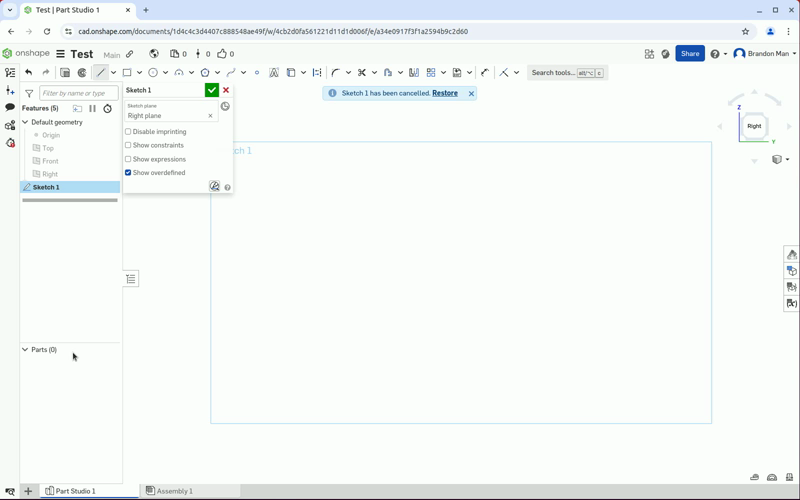
key_down(shift)
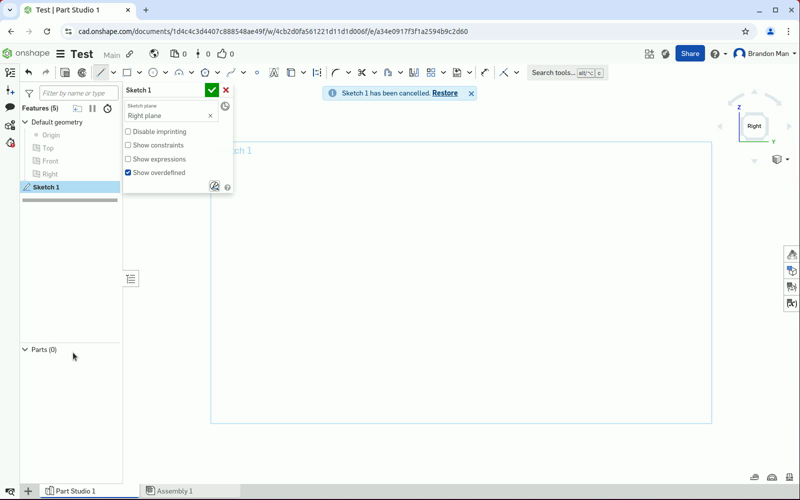
mouse_move(457, 313)
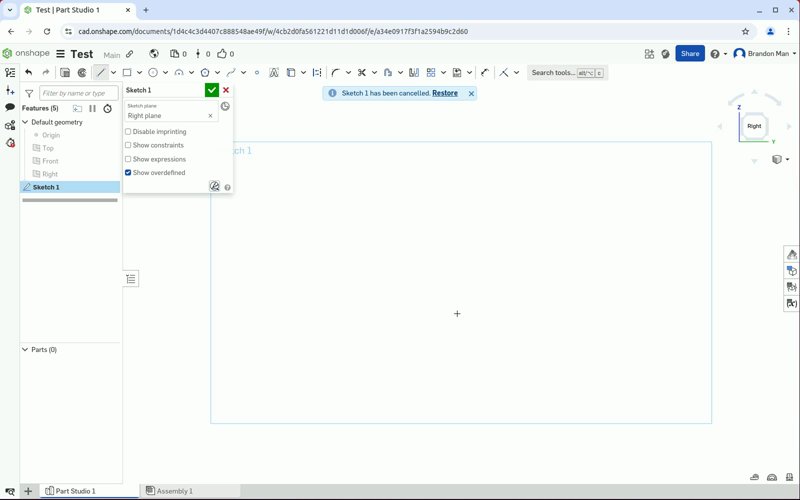
click(457, 313)
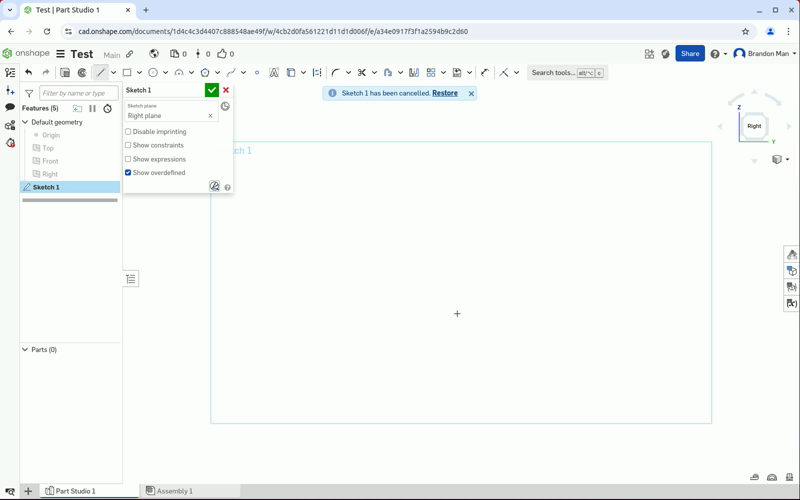
key_up(shift)
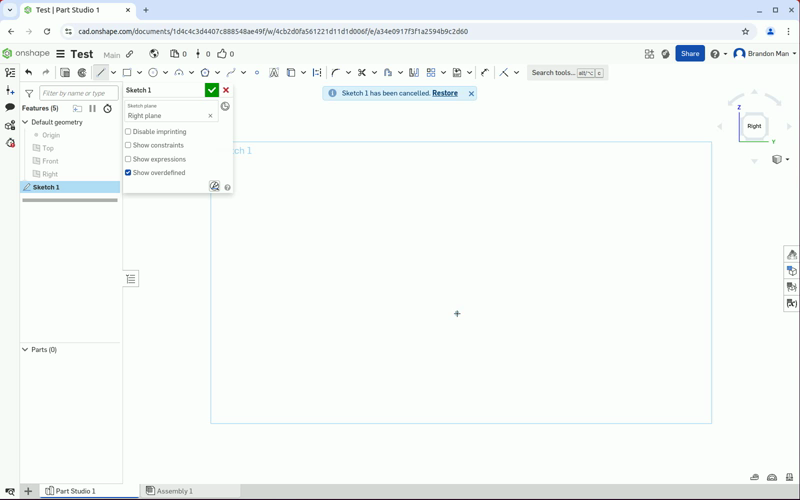
key_down(shift)
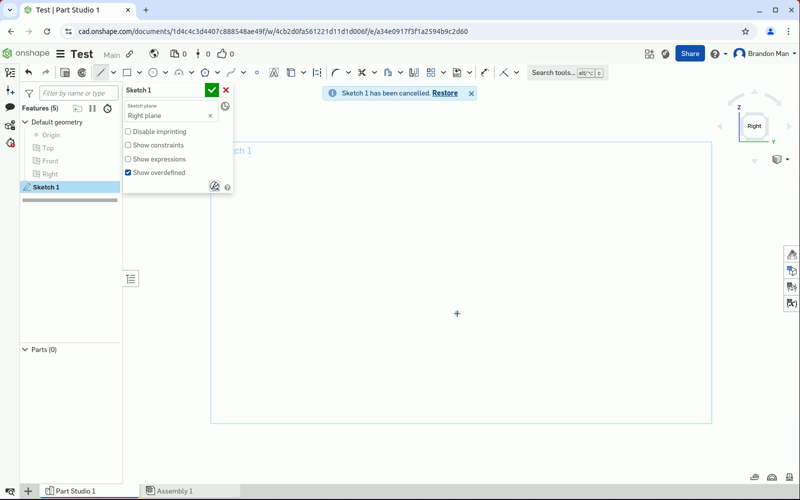
mouse_move(487, 313)
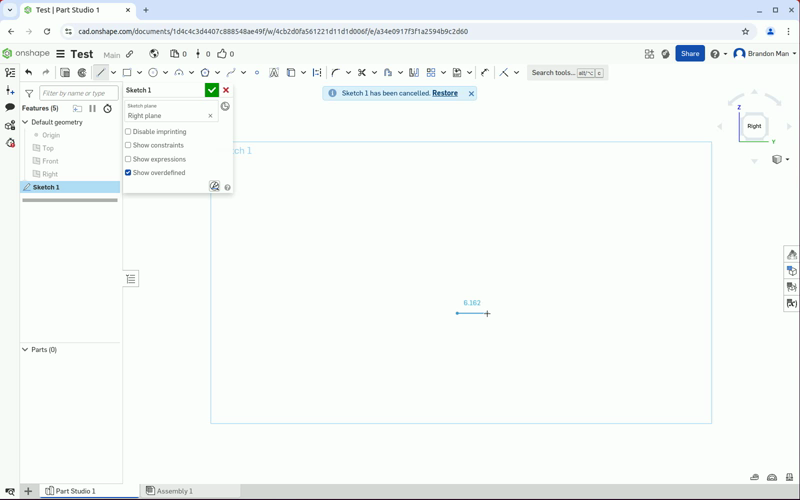
mouse_move(463, 313)
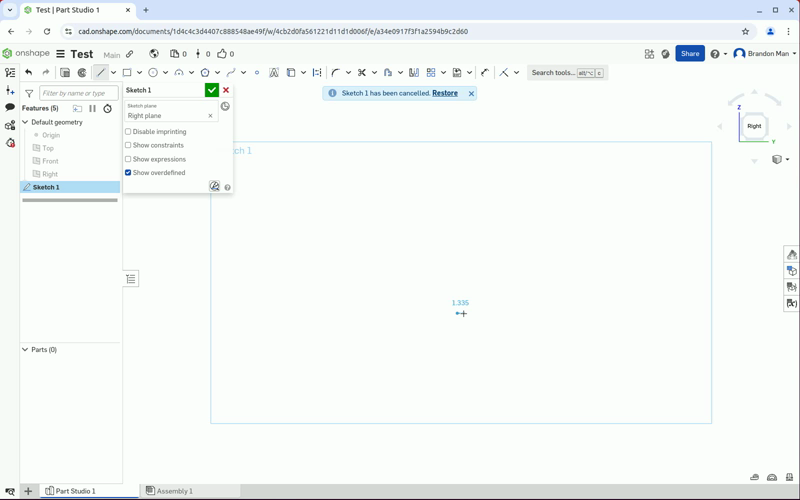
scroll(6)
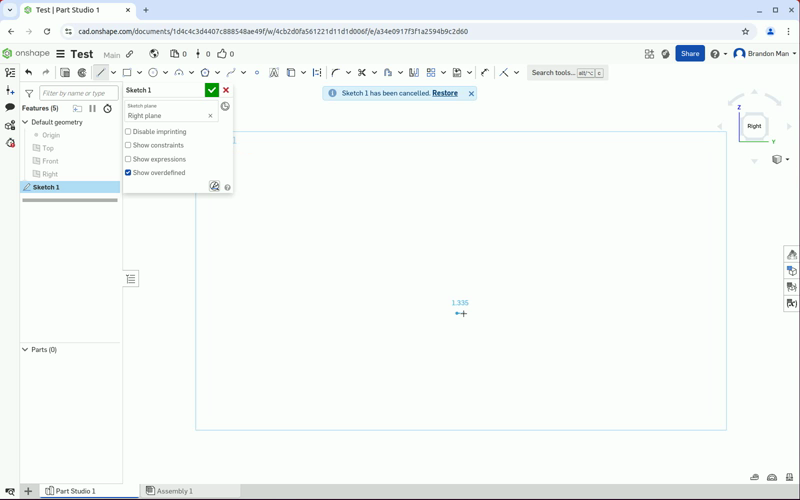
scroll(6)
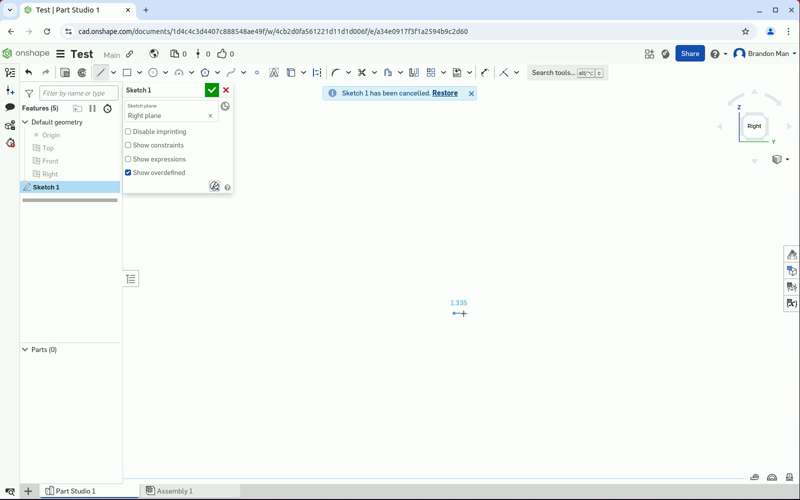
scroll(6)
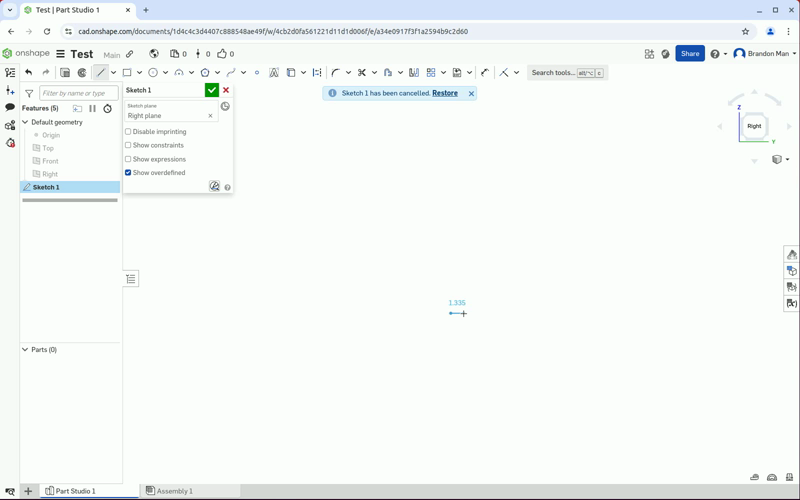
scroll(6)
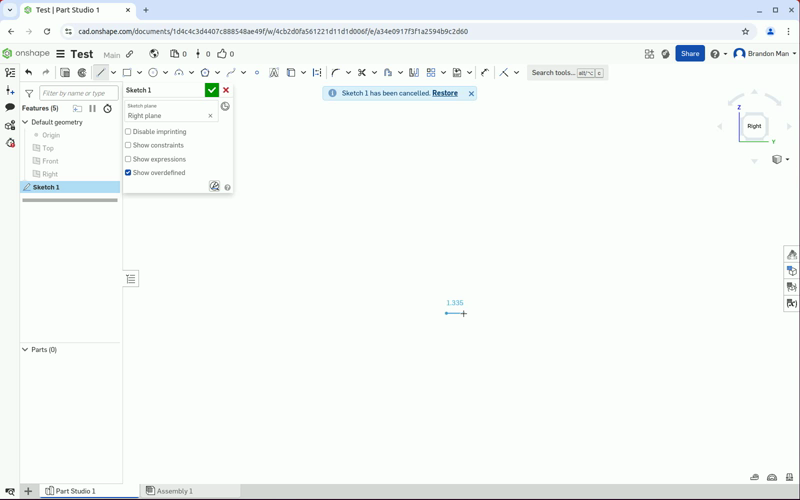
scroll(6)
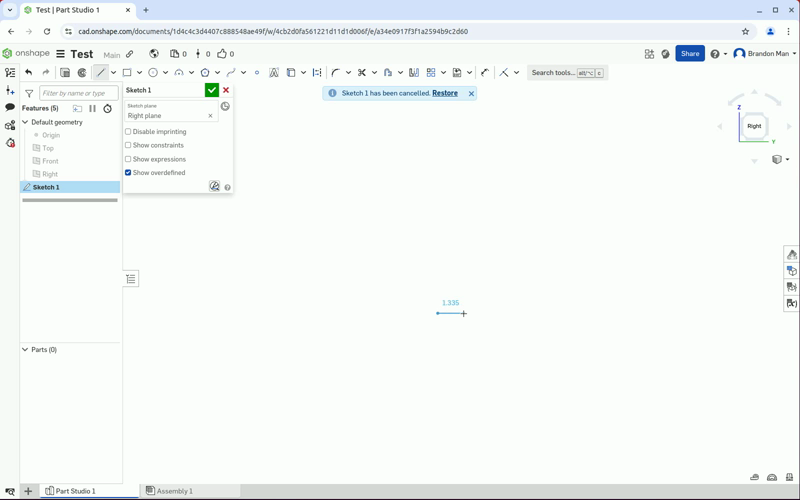
scroll(6)
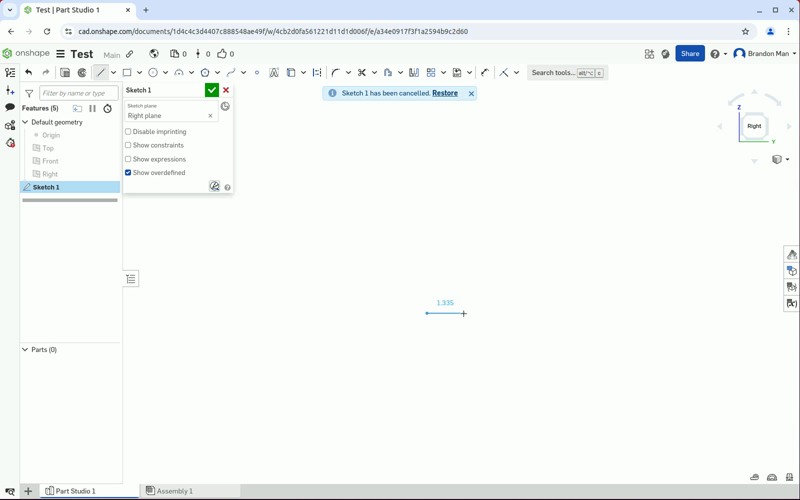
scroll(6)
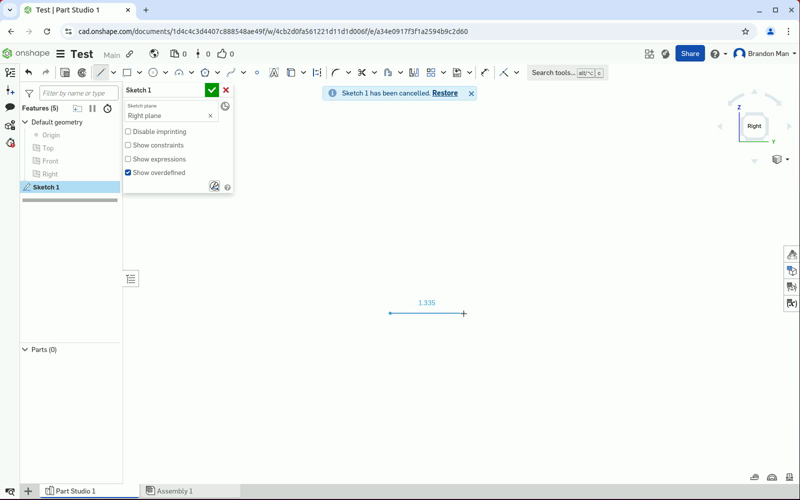
click(463, 313)
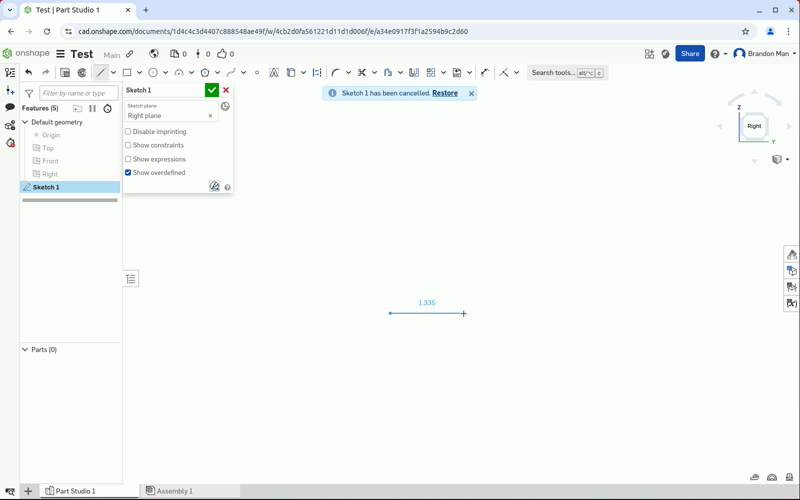
scroll(-6)
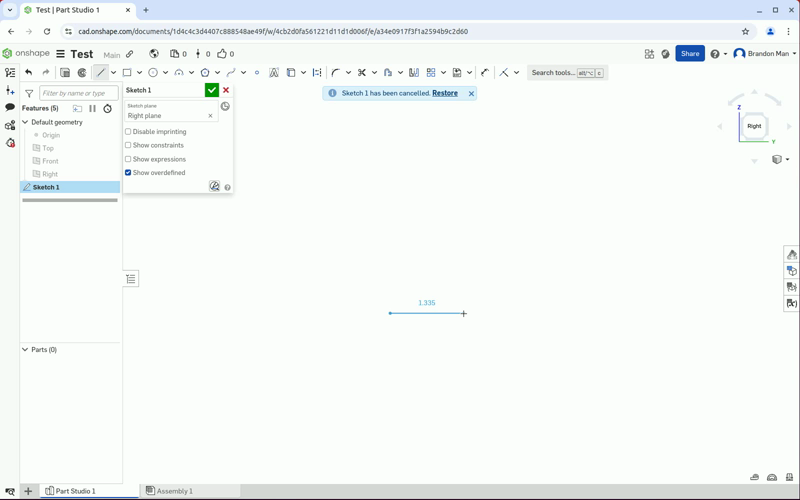
scroll(-6)
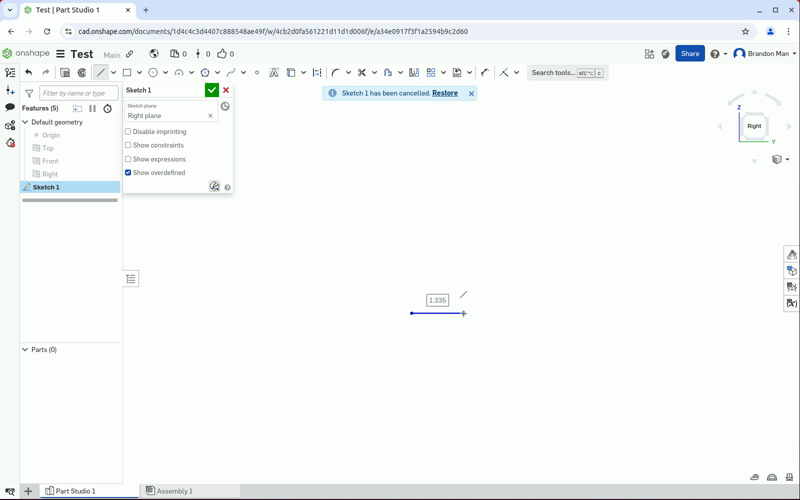
scroll(-6)
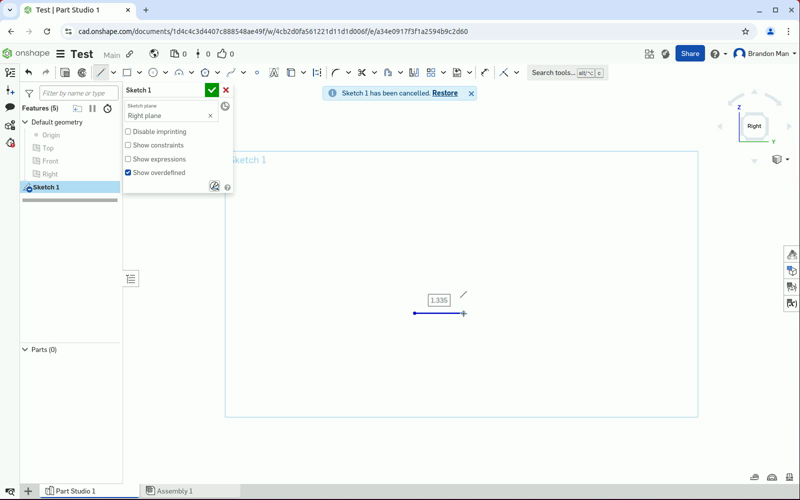
scroll(-6)
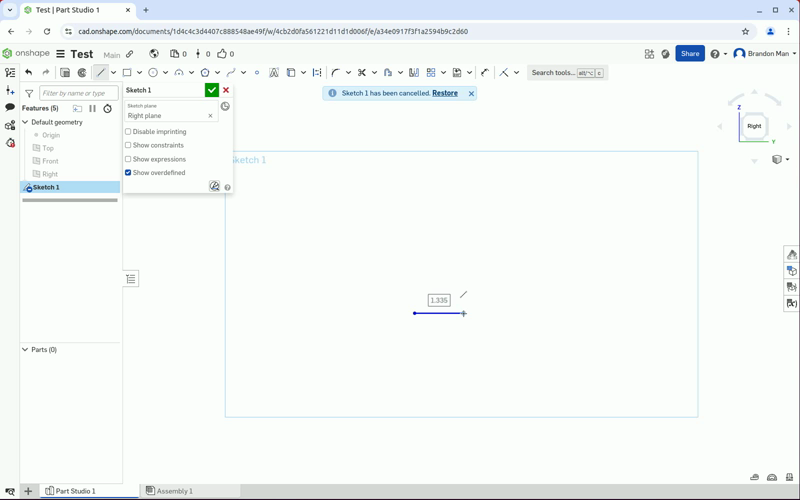
scroll(-6)
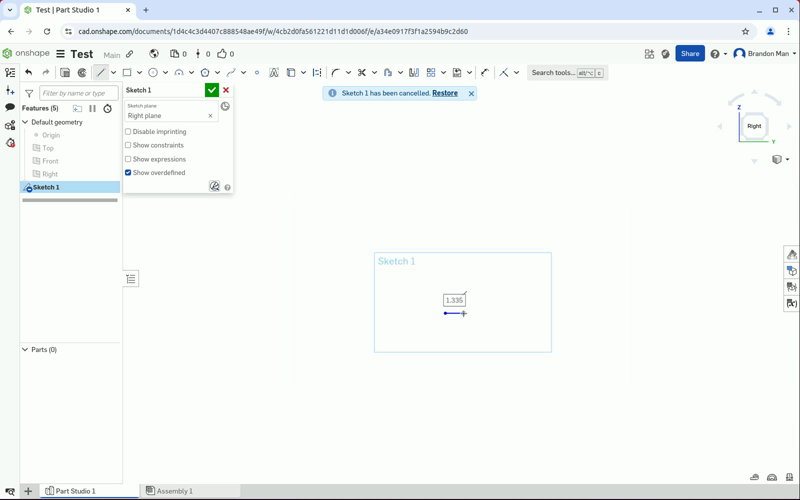
scroll(-6)
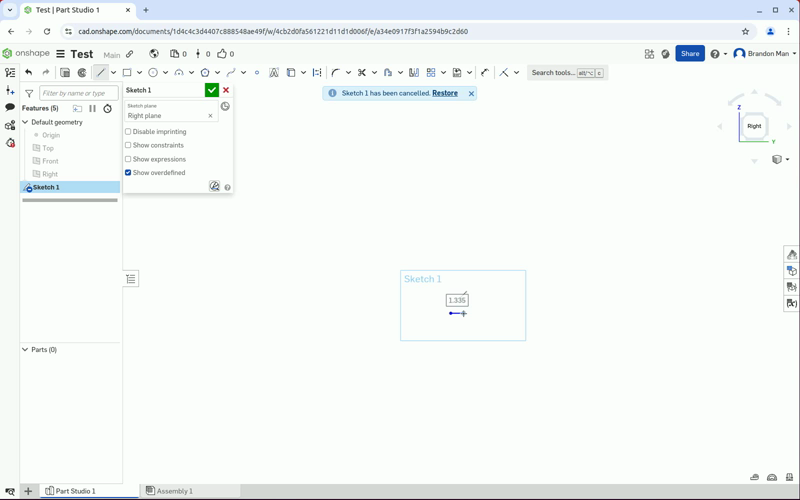
scroll(-6)
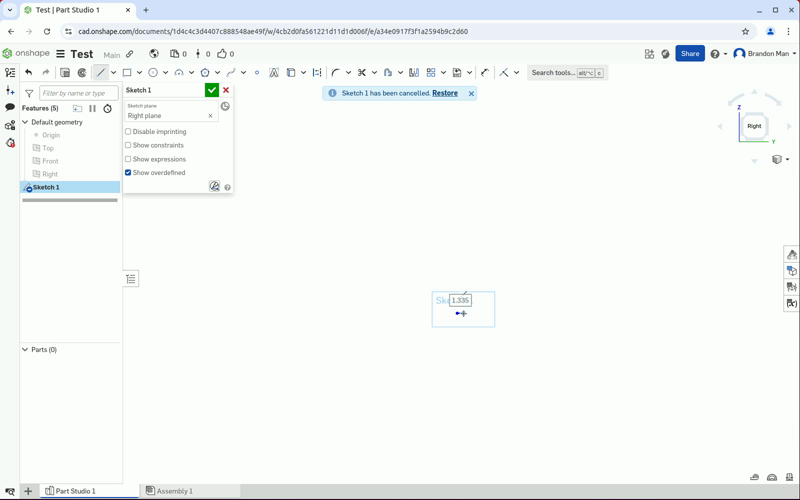
key_up(shift)
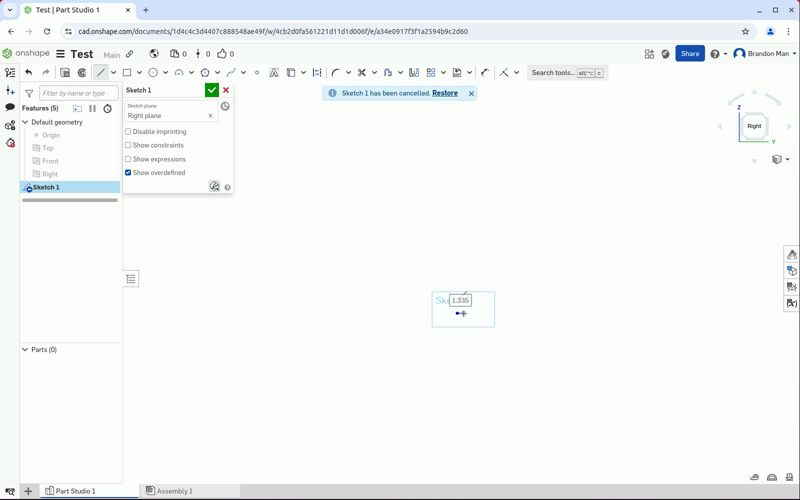
key_down(shift)
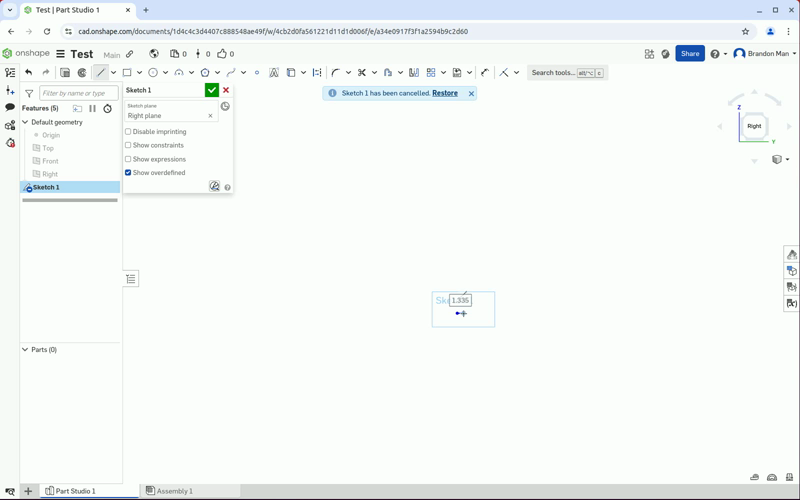
mouse_move(463, 252)
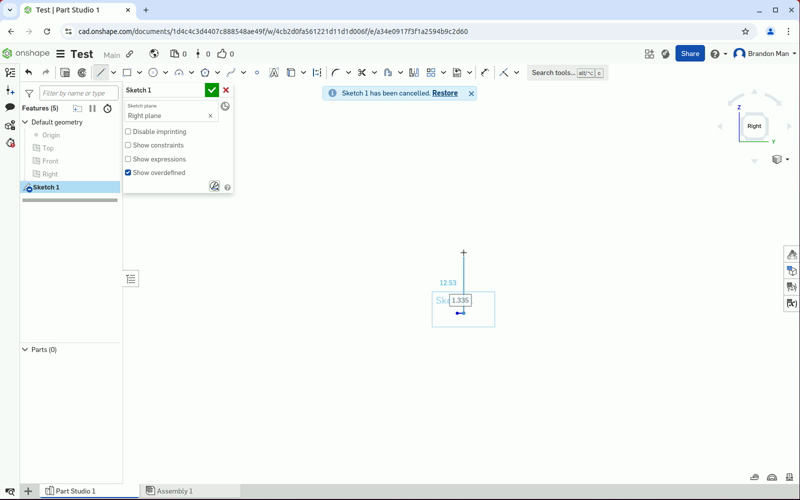
click(463, 252)
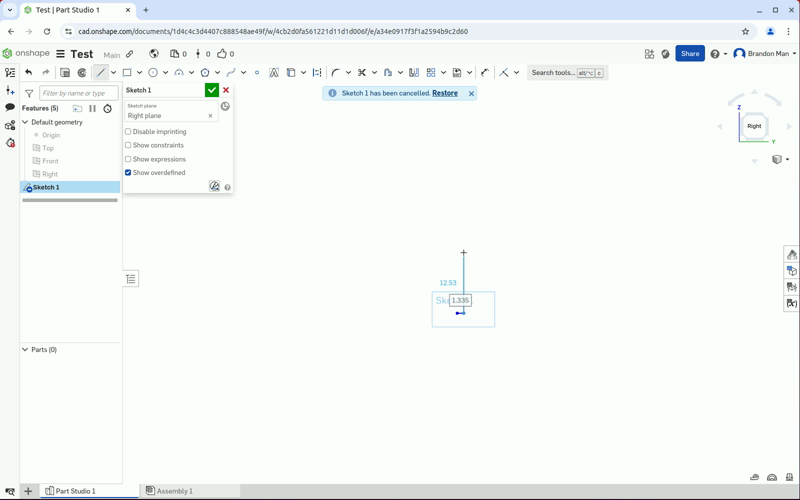
key_up(shift)
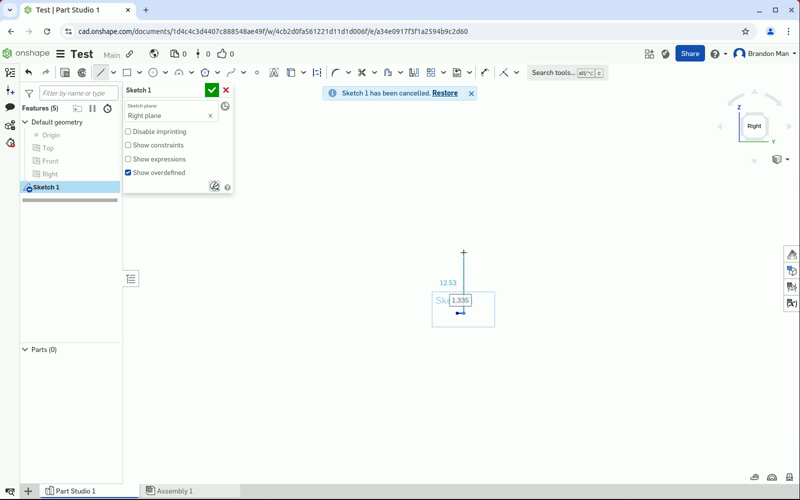
key_down(shift)
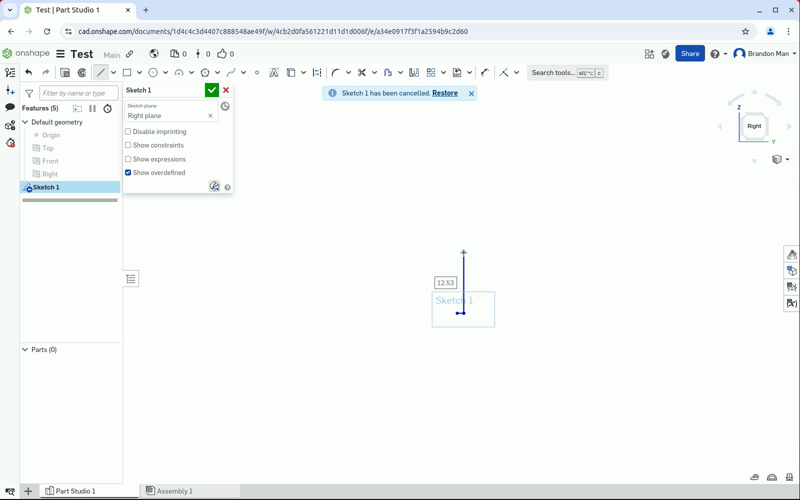
mouse_move(493, 252)
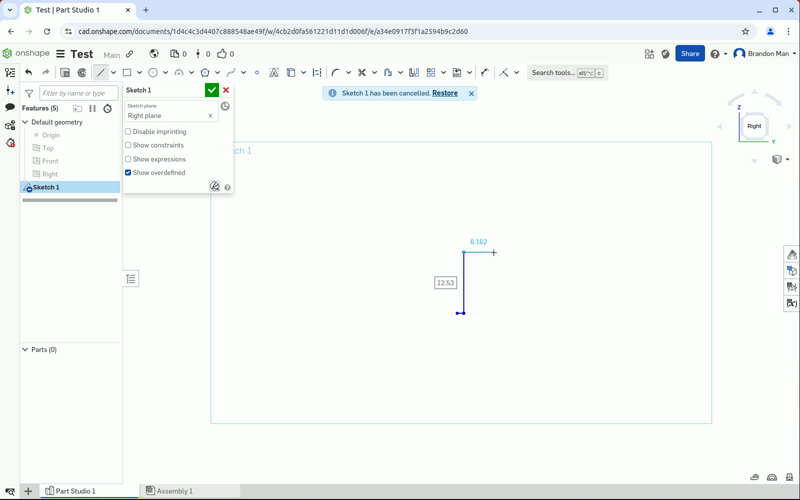
mouse_move(457, 252)
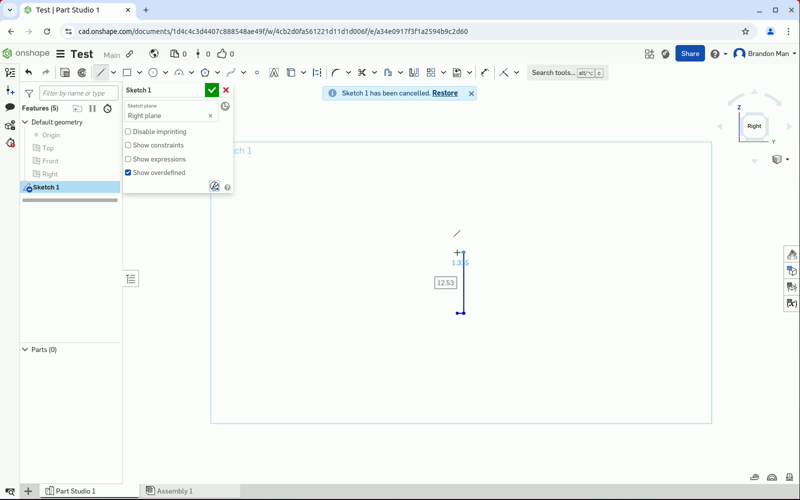
scroll(6)
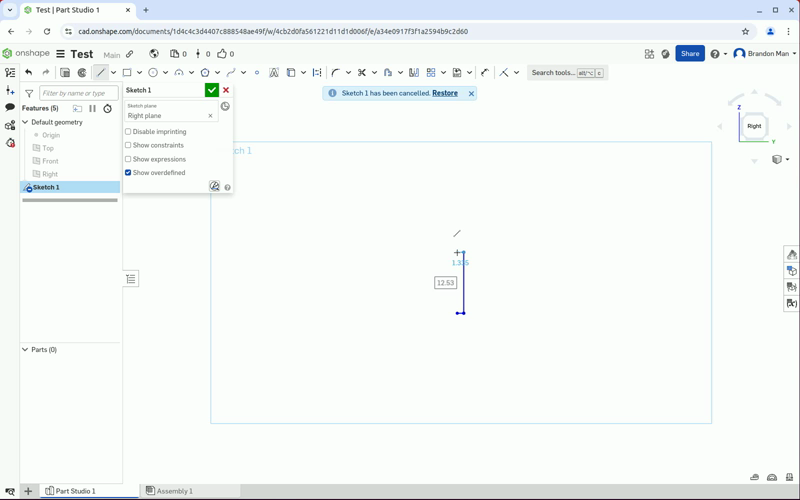
scroll(6)
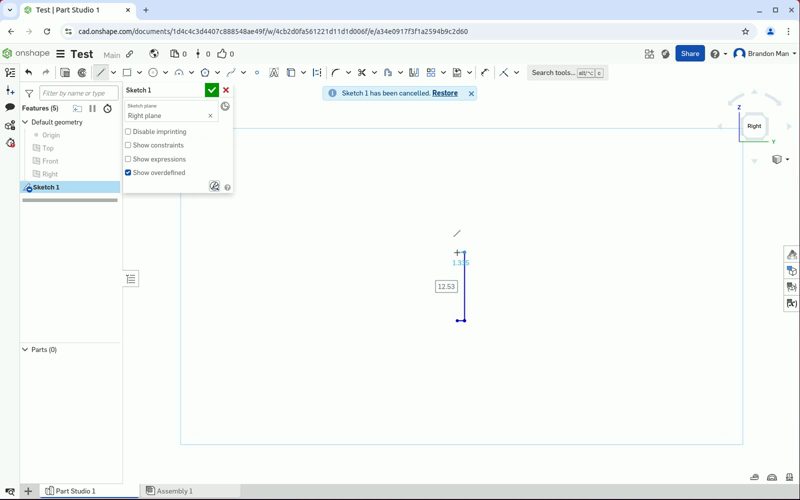
scroll(6)
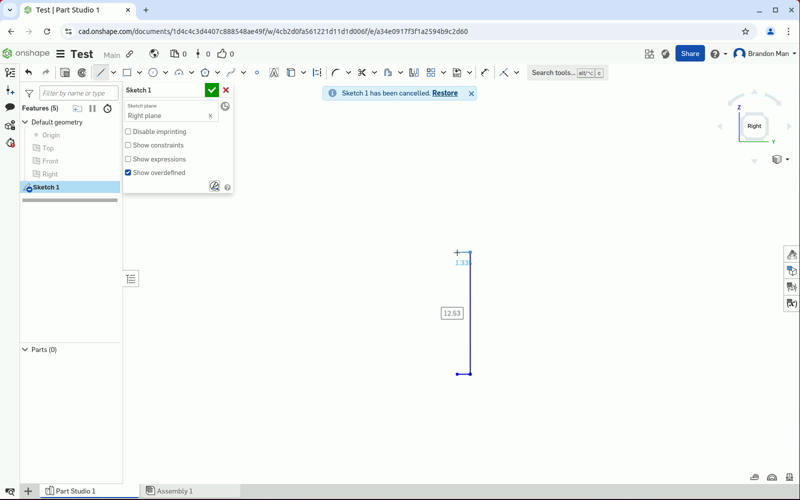
scroll(6)
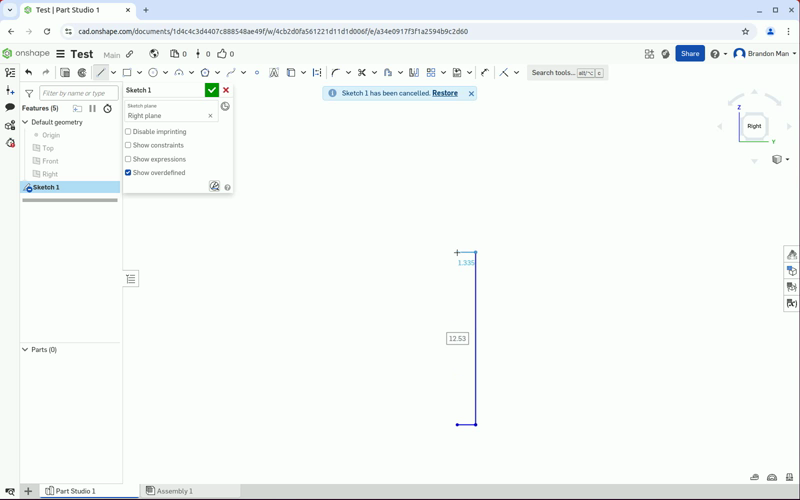
scroll(6)
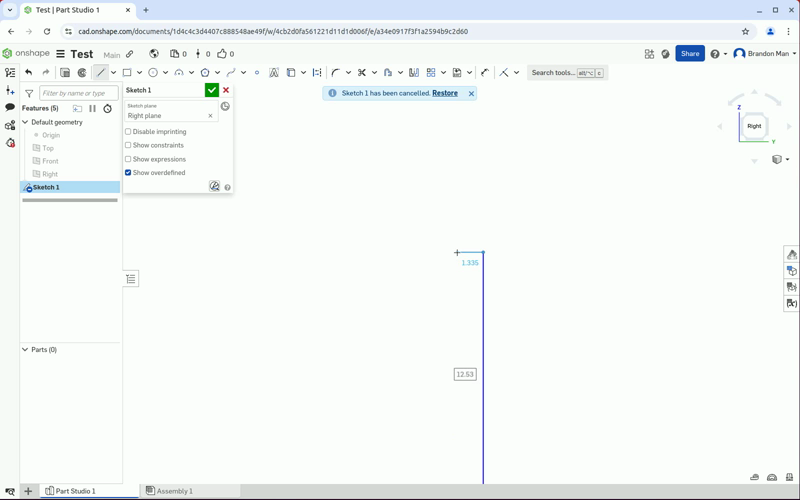
scroll(6)
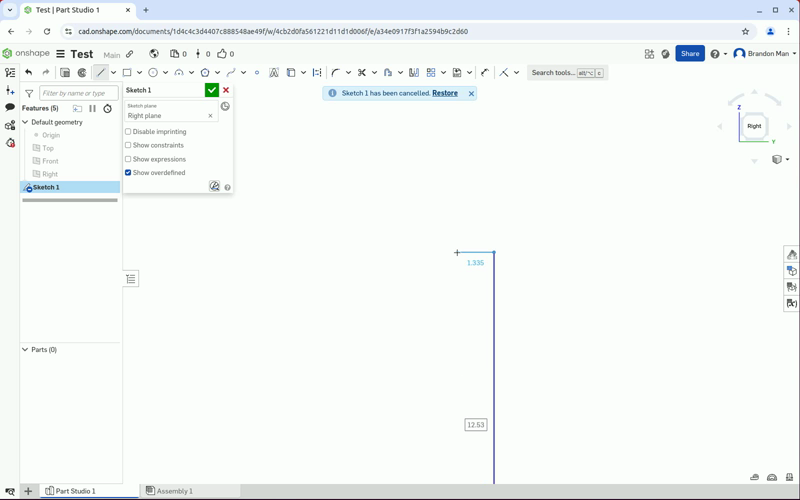
scroll(6)
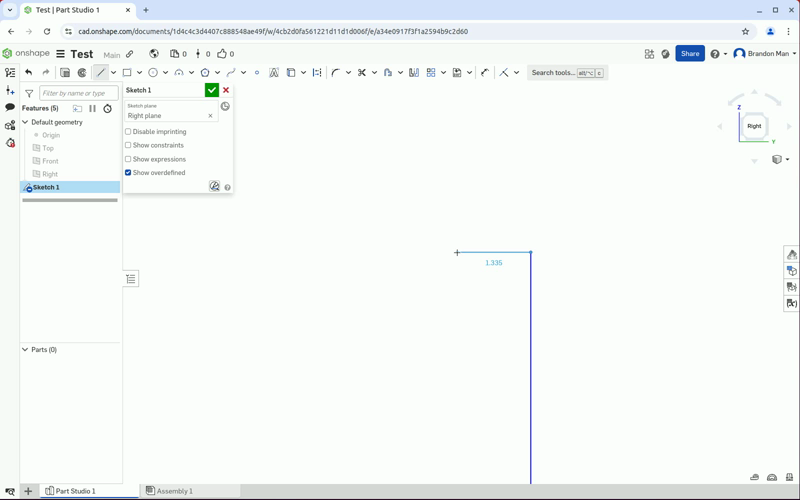
click(457, 252)
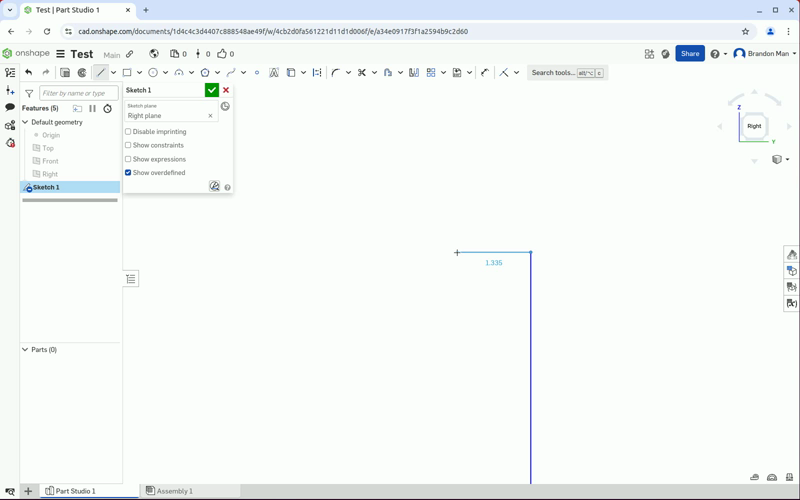
scroll(-6)
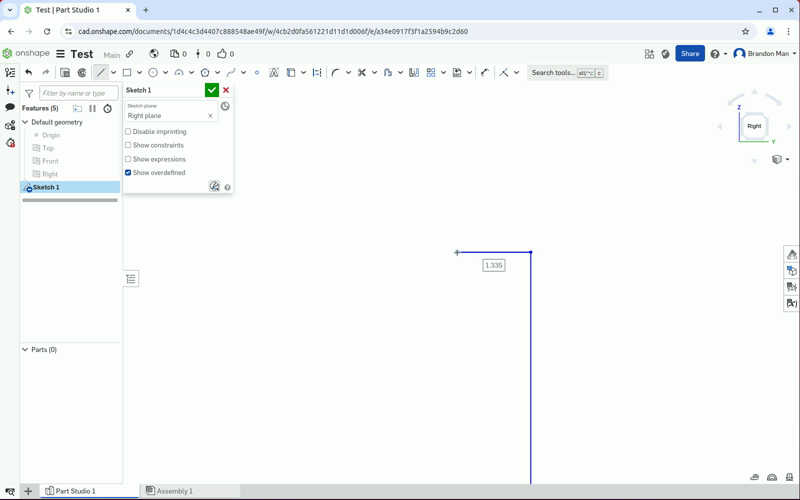
scroll(-6)
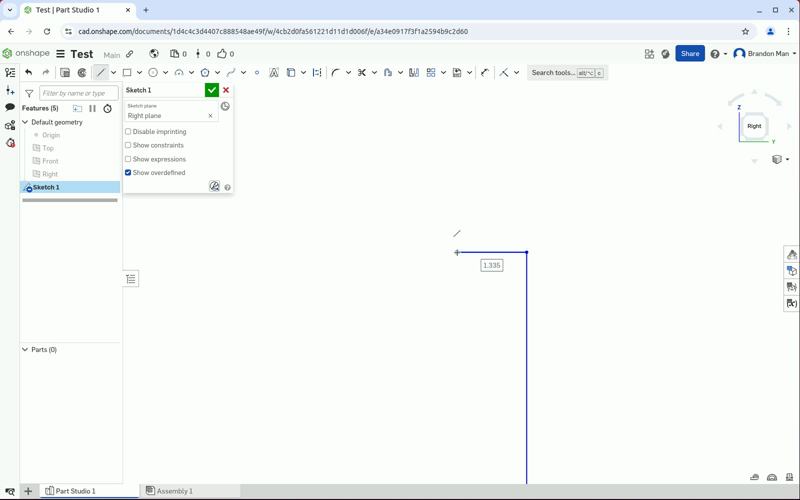
scroll(-6)
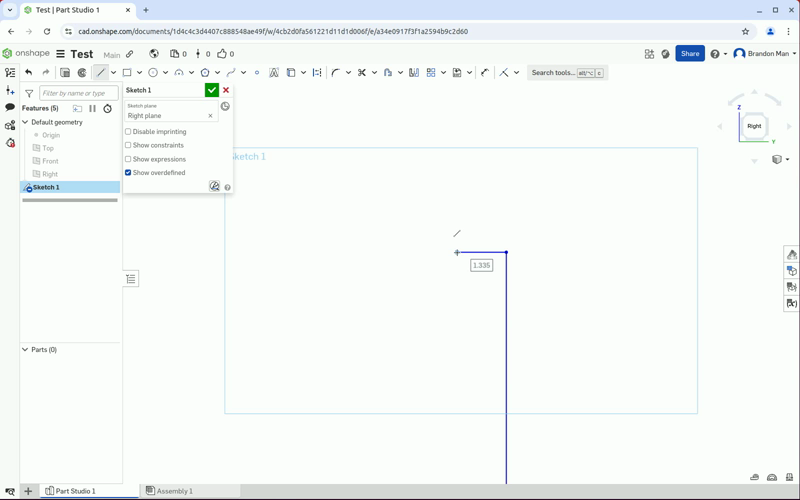
scroll(-6)
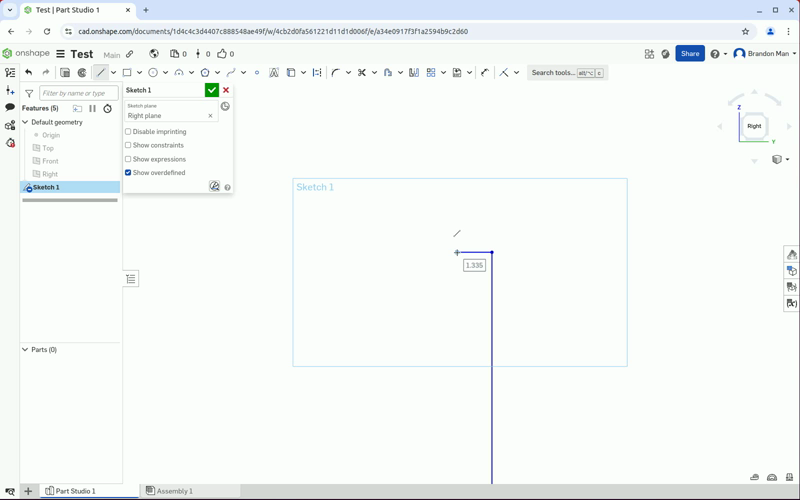
scroll(-6)
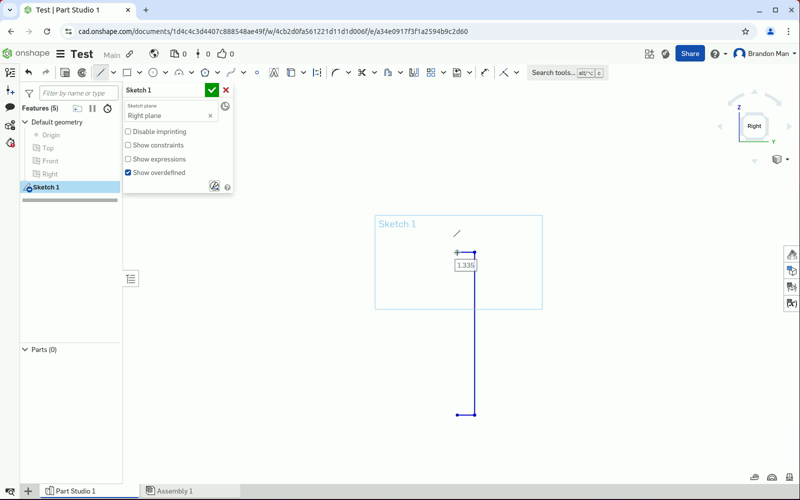
scroll(-6)
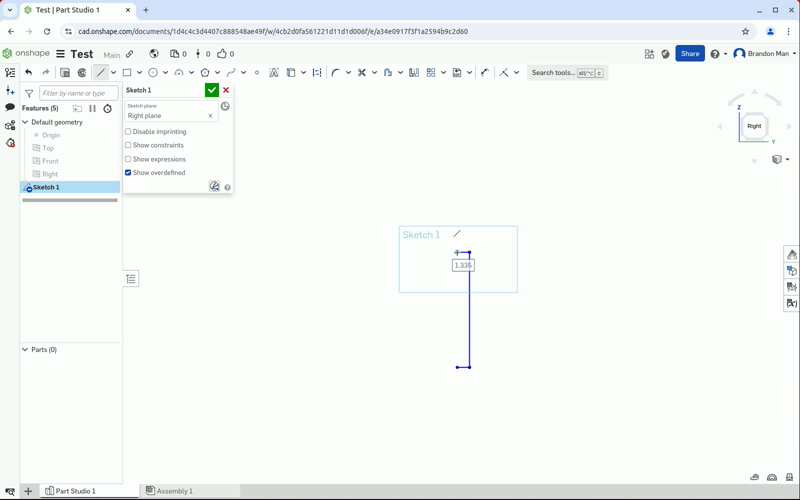
scroll(-6)
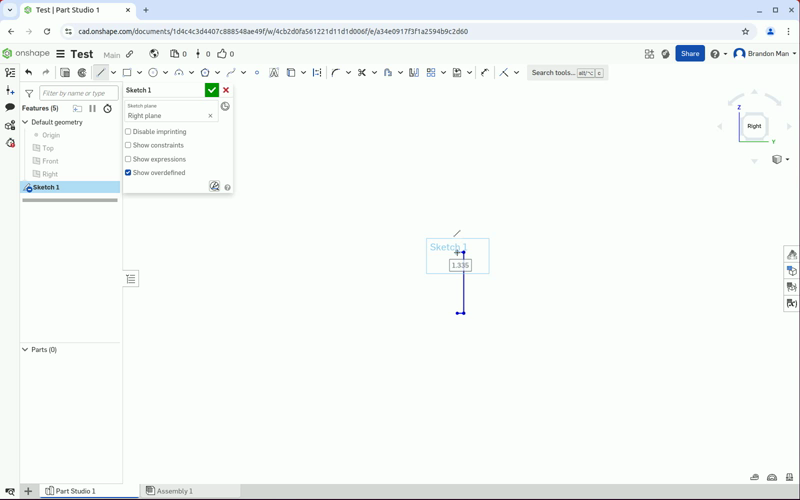
key_up(shift)
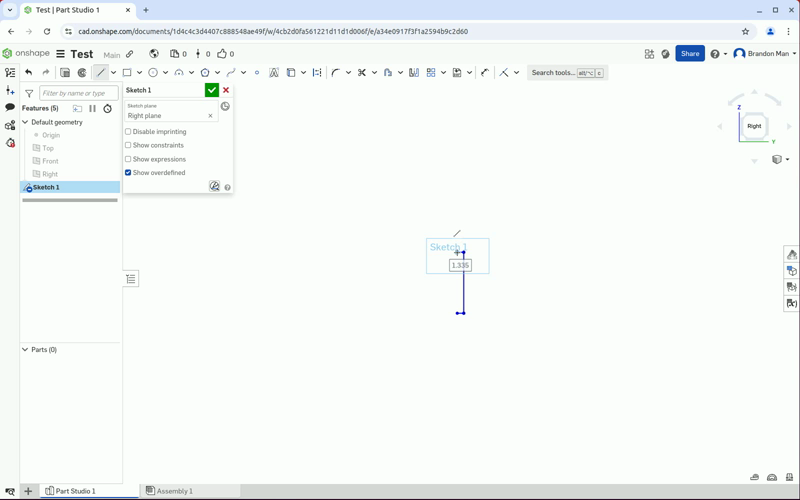
key_down(shift)
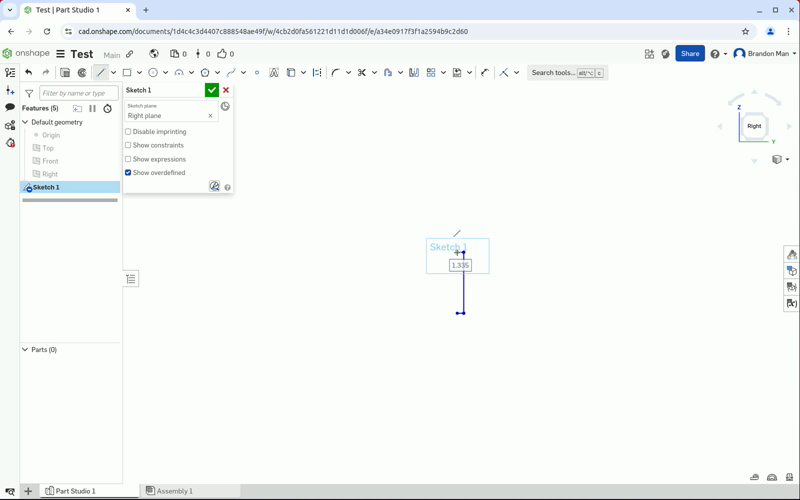
mouse_move(457, 313)
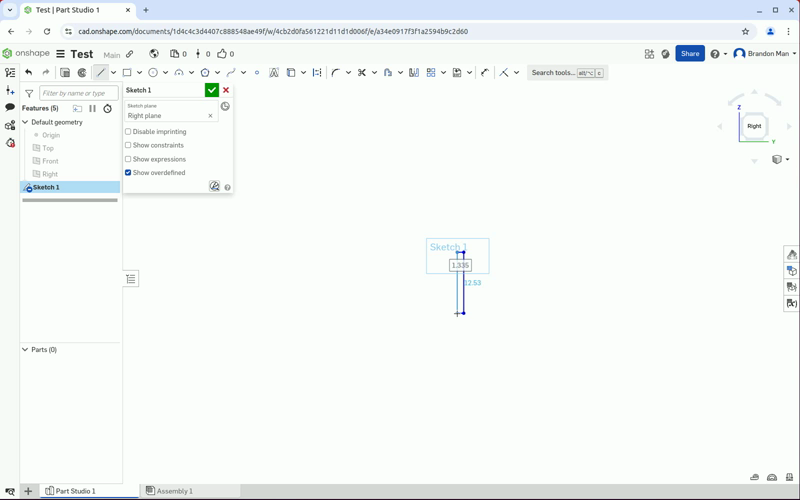
key_up(shift)
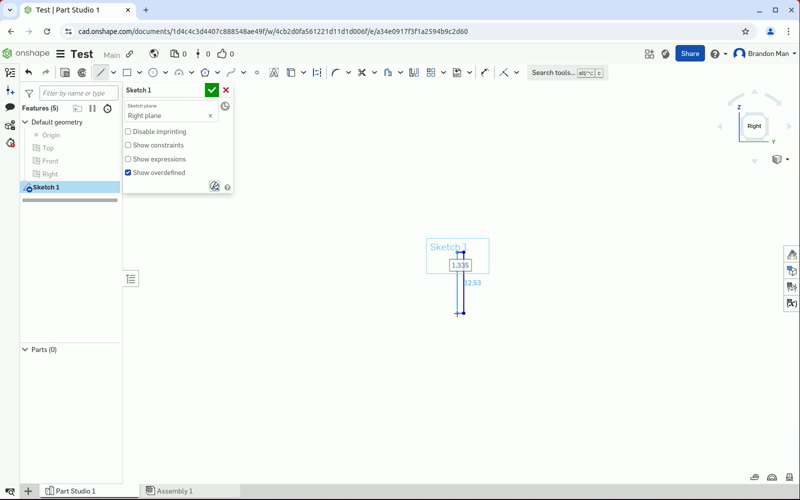
click(457, 313)
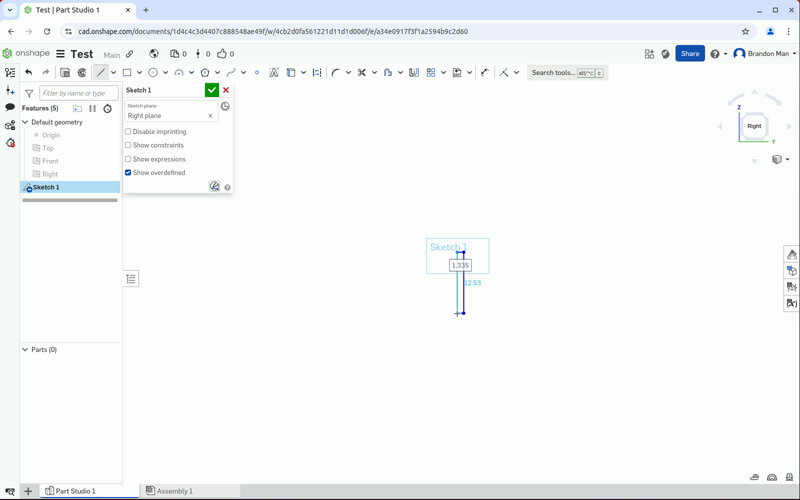
key(esc)
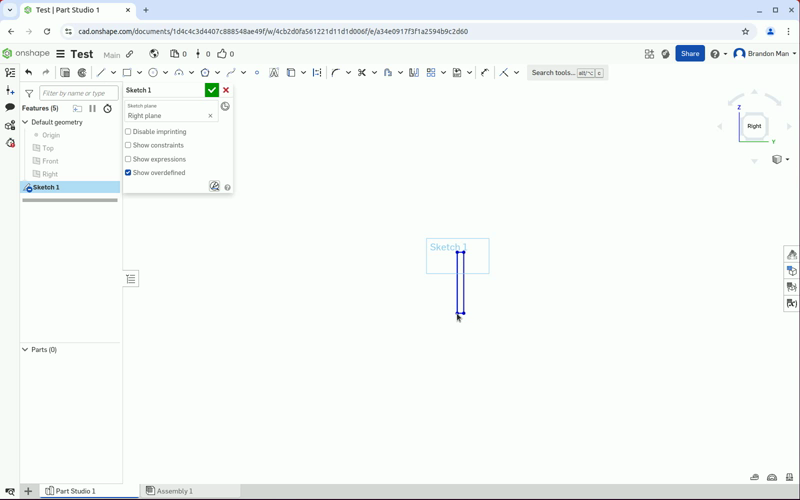
mouse_move(462, 255)
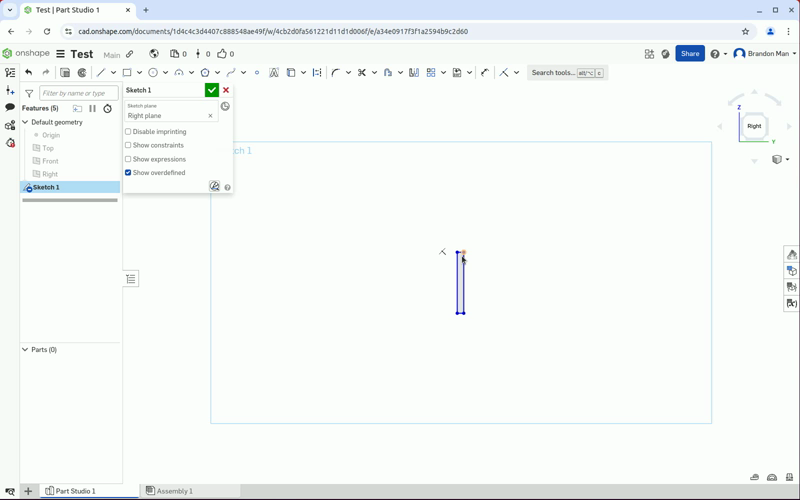
scroll(6)
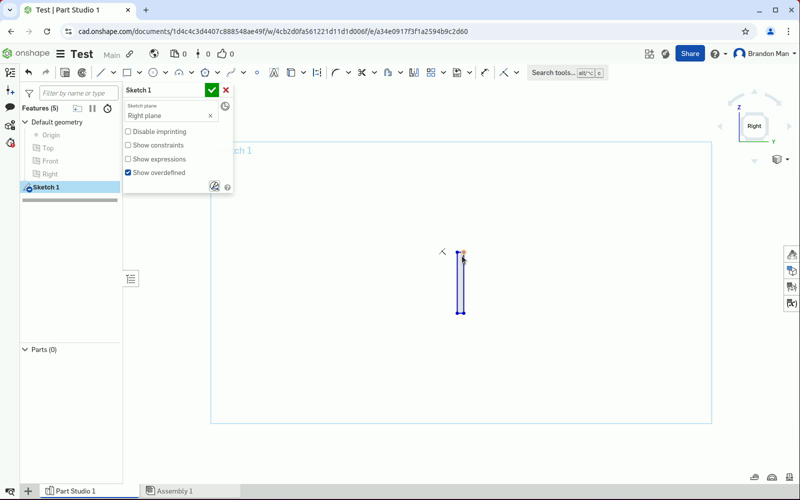
scroll(6)
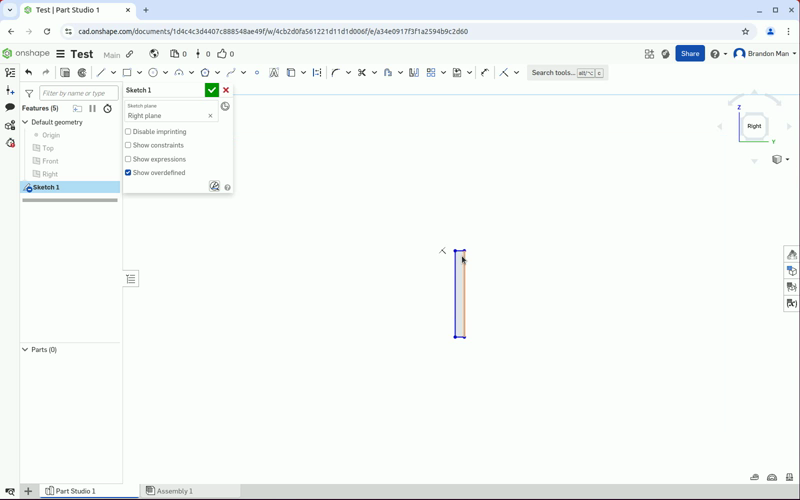
scroll(6)
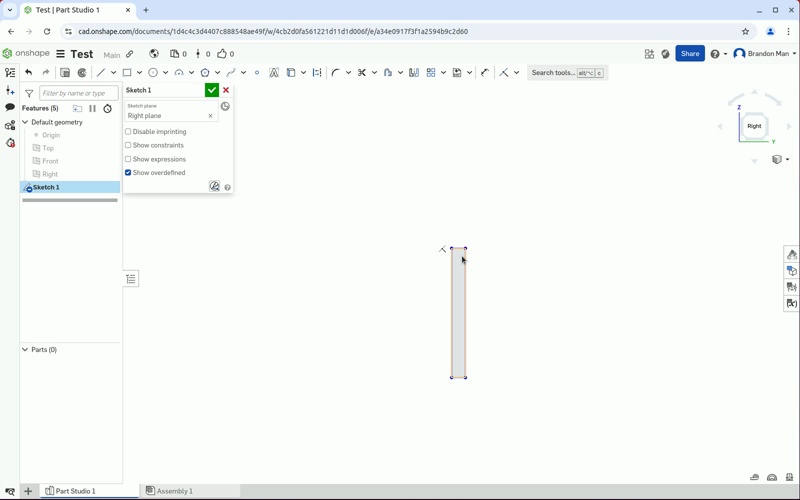
scroll(6)
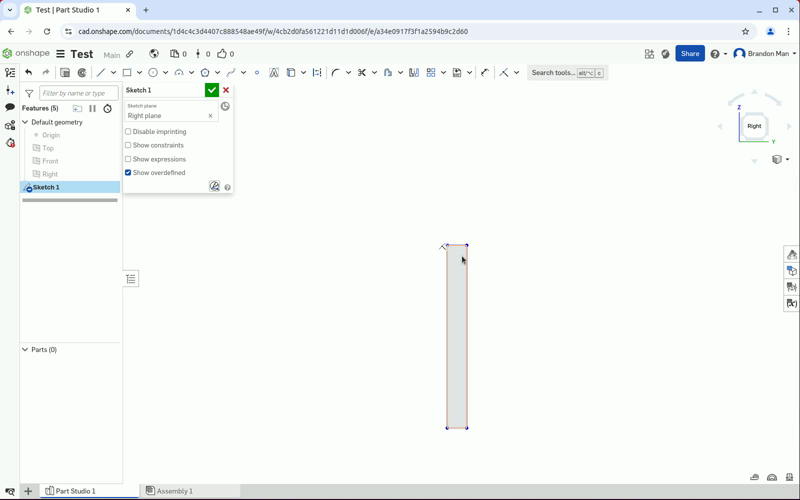
scroll(6)
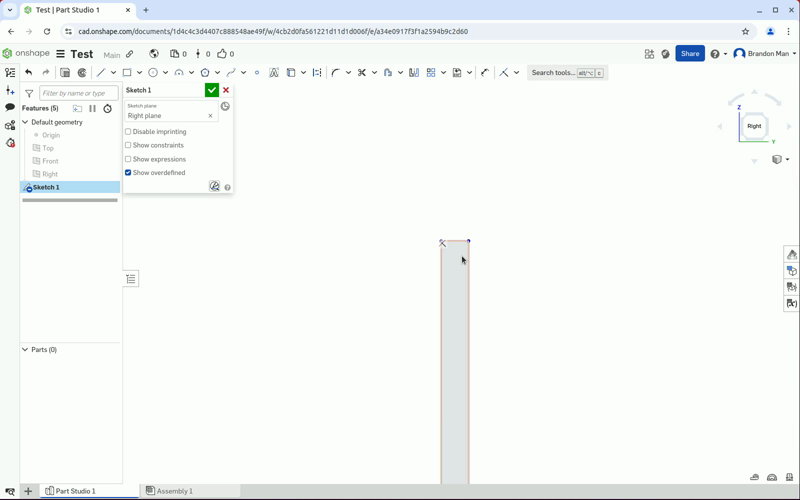
scroll(6)
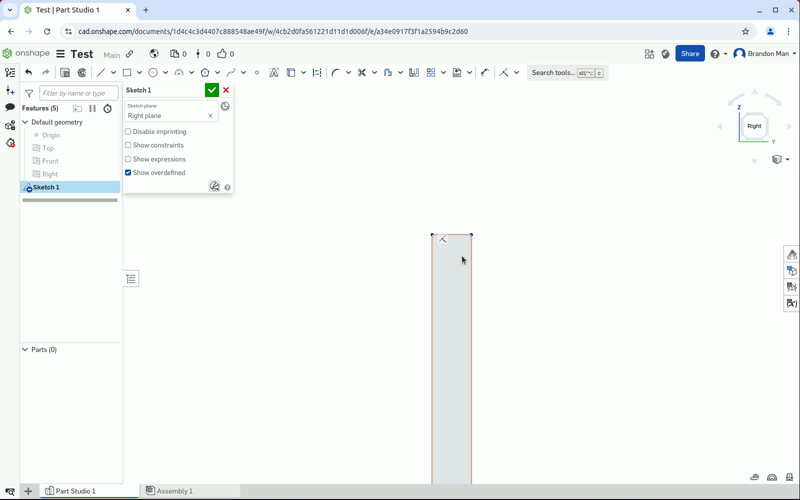
scroll(6)
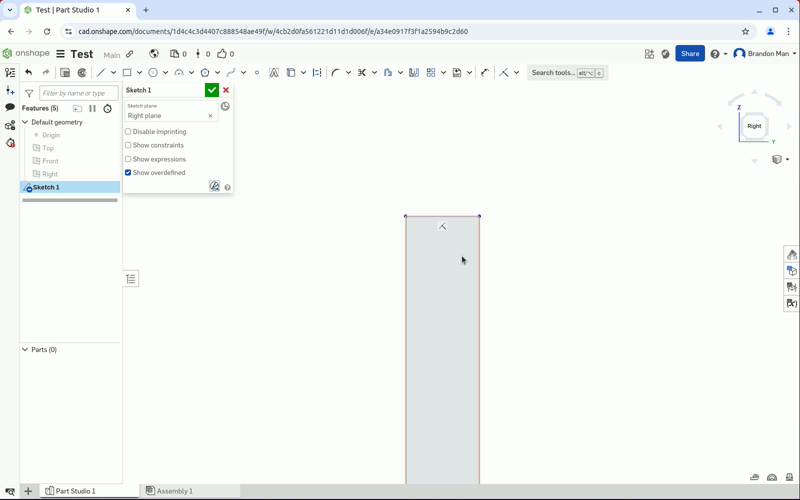
click(462, 255)
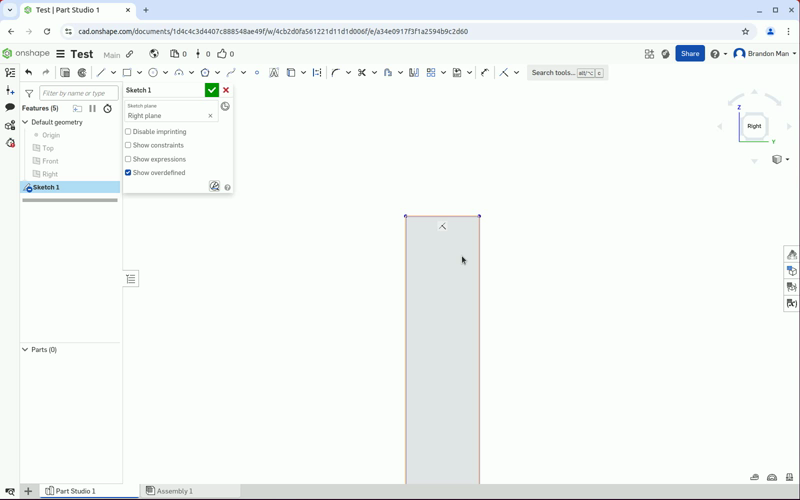
scroll(-6)
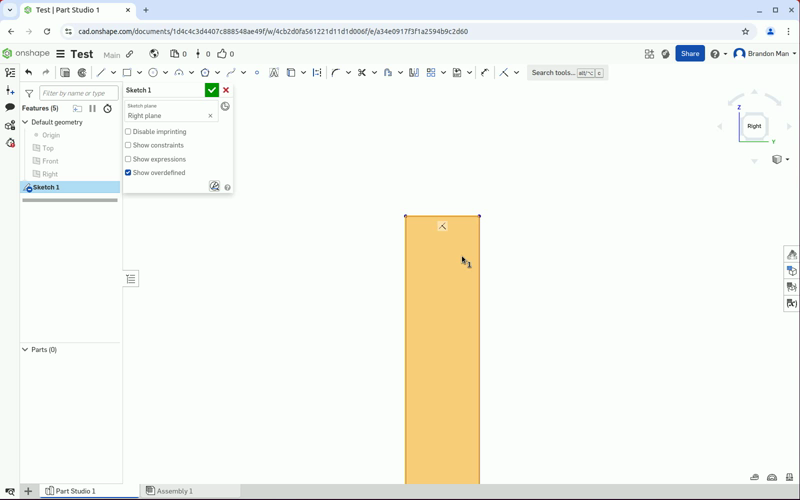
scroll(-6)
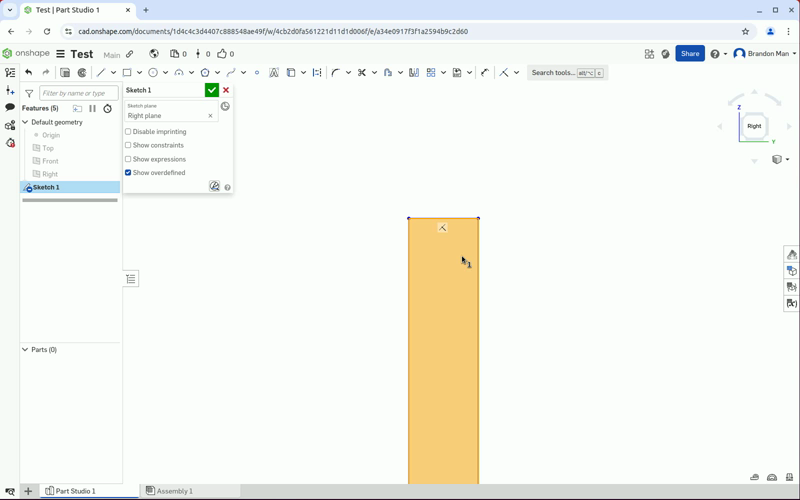
scroll(-6)
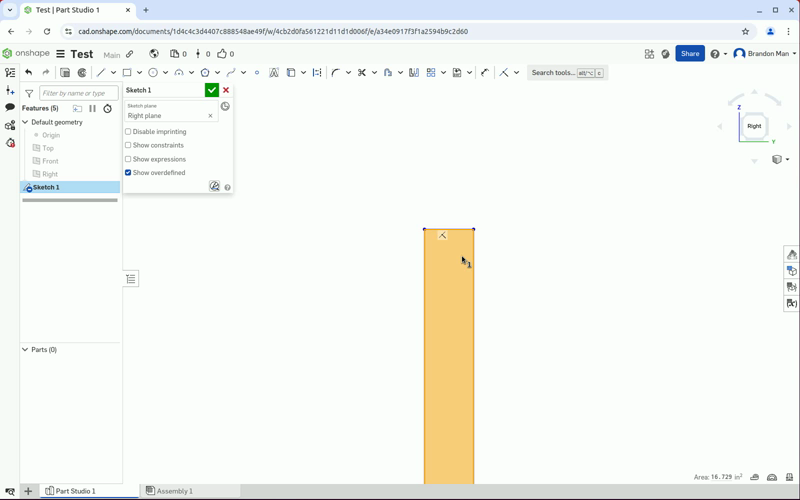
scroll(-6)
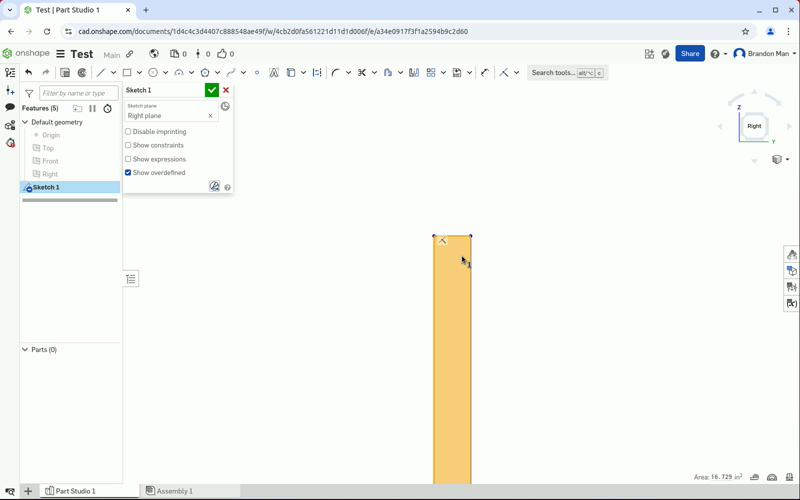
scroll(-6)
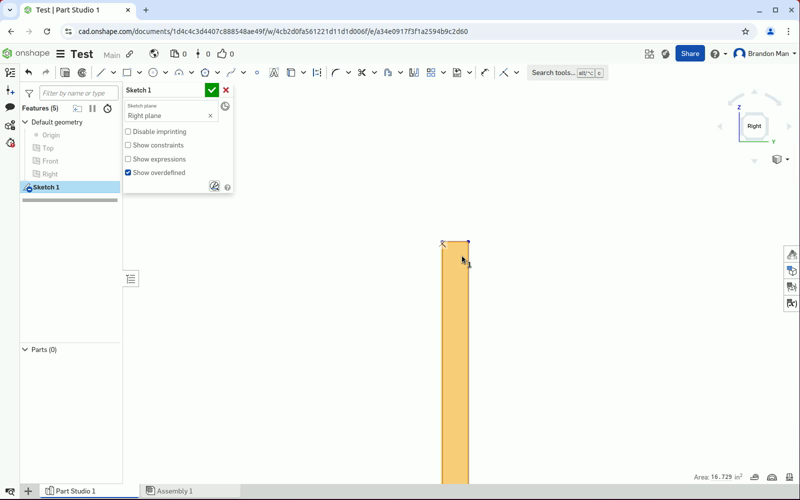
scroll(-6)
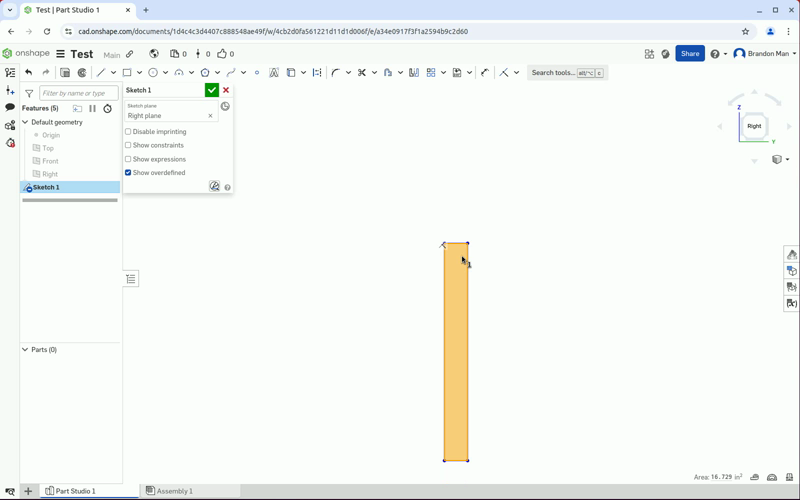
scroll(-6)
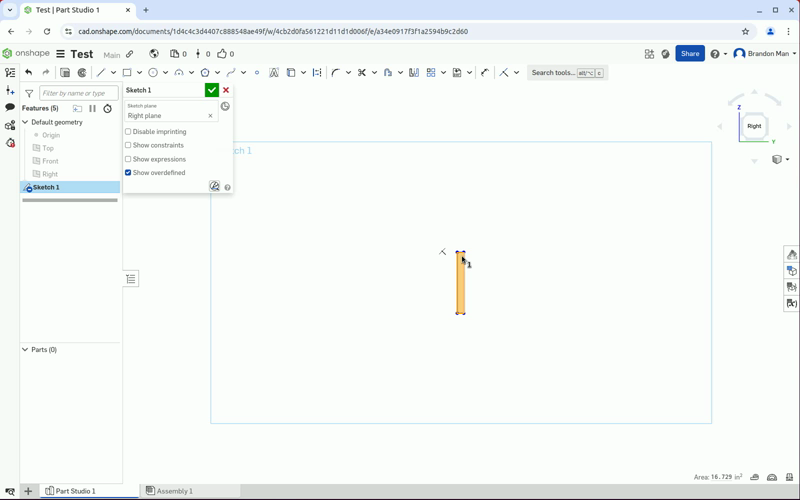
mouse_move(73, 352)
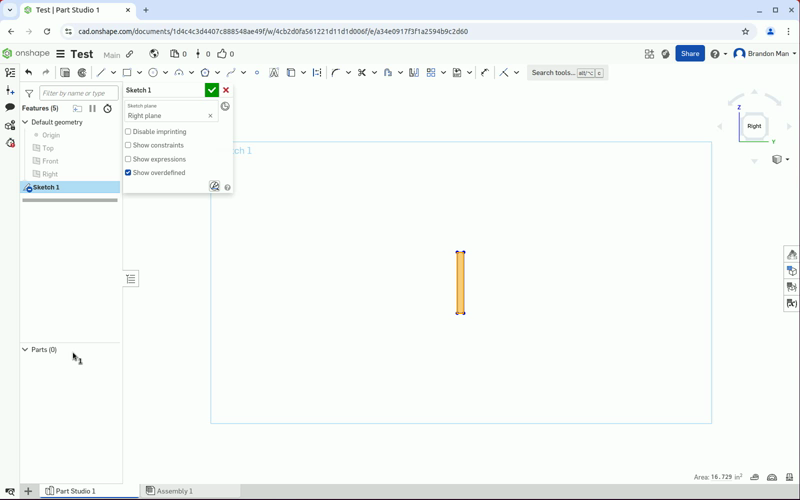
key(shift+y)
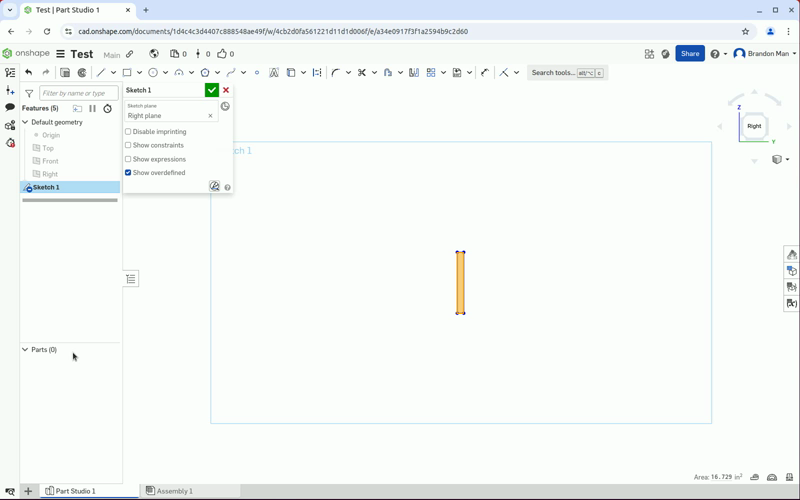
key(shift+e)
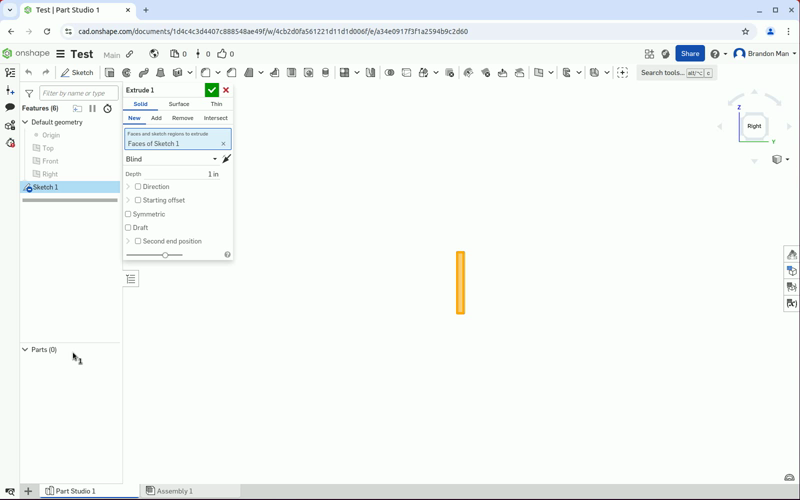
mouse_move(143, 106)
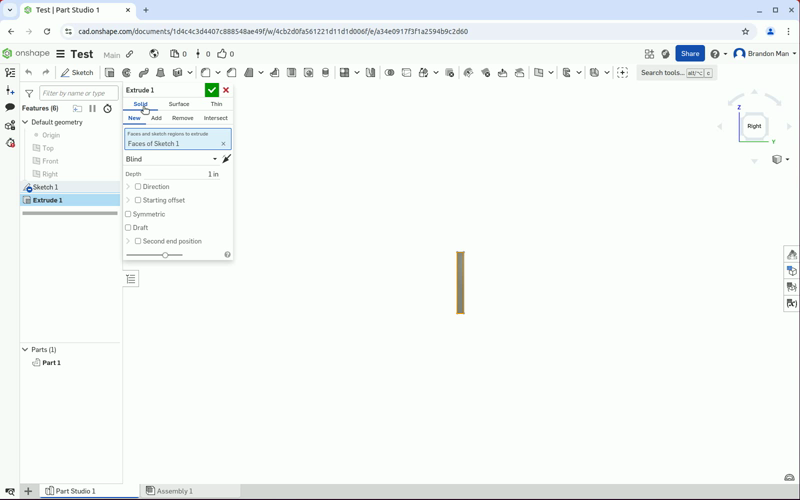
click(143, 106)
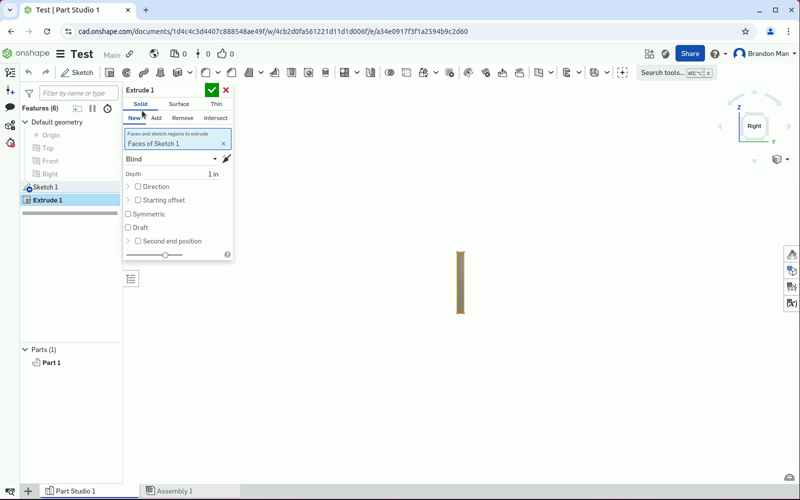
mouse_move(137, 120)
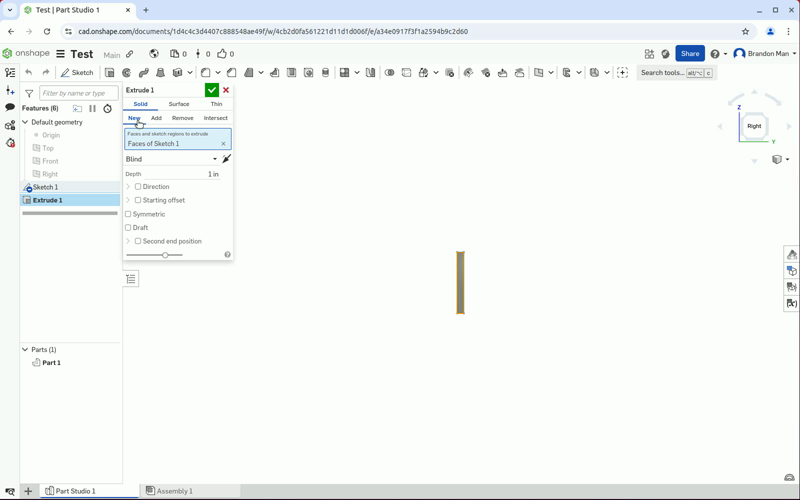
click(137, 120)
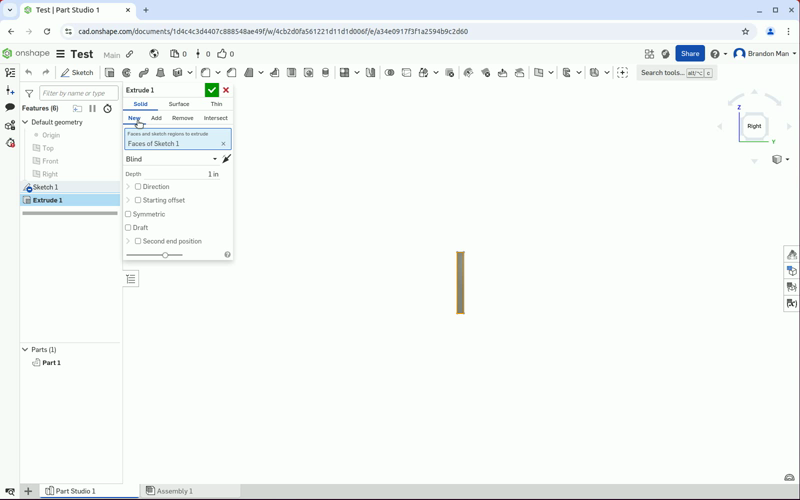
key(tab, 4)
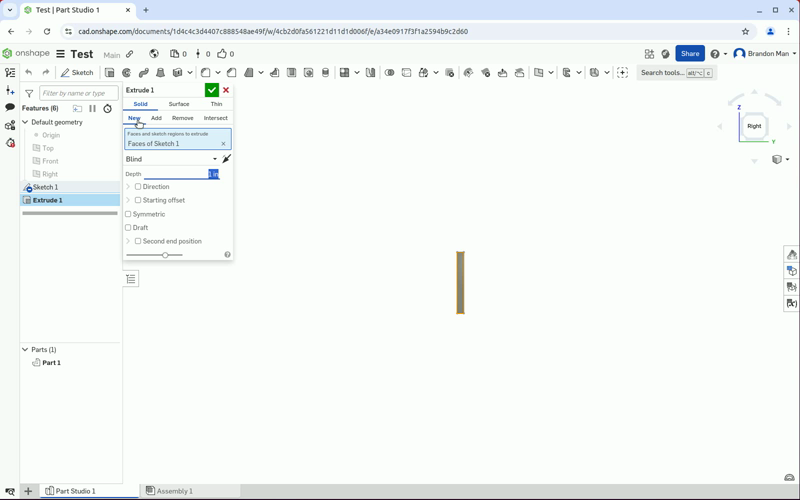
text(46.216)
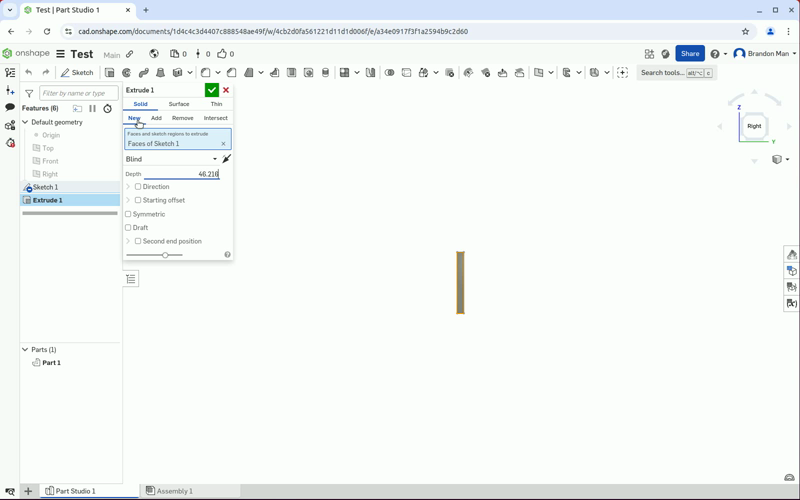
key(tab, 3)
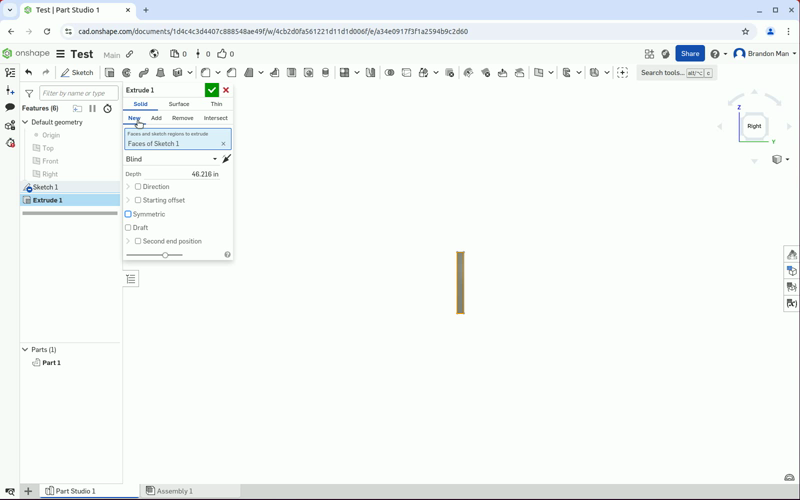
key(space)
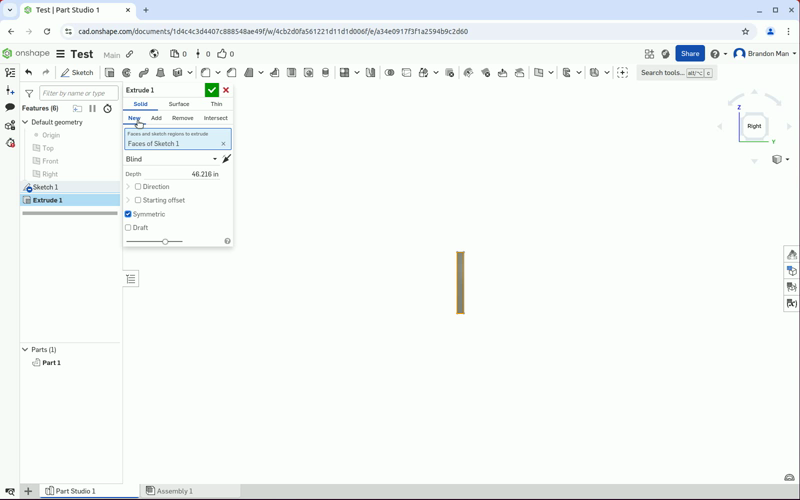
key(enter)
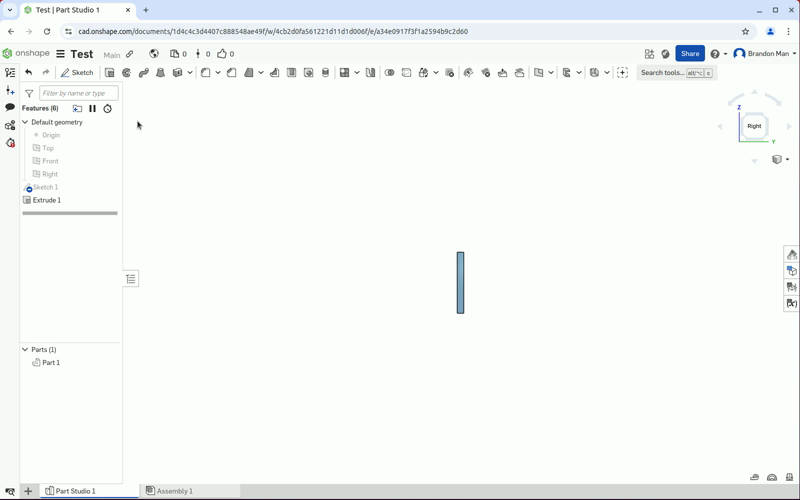
key(shift+h)
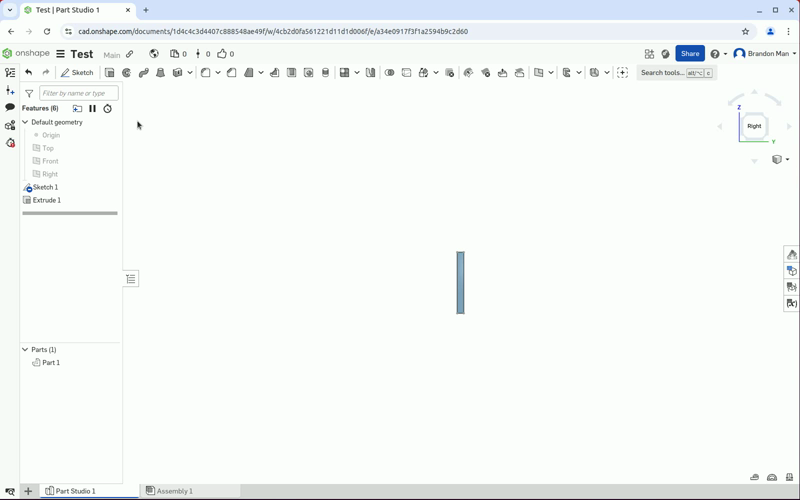
key(shift+h)
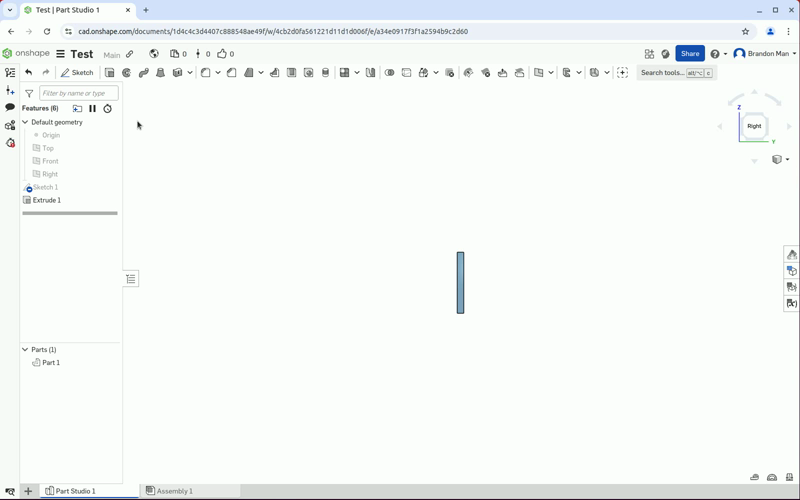
mouse_move(73, 189)
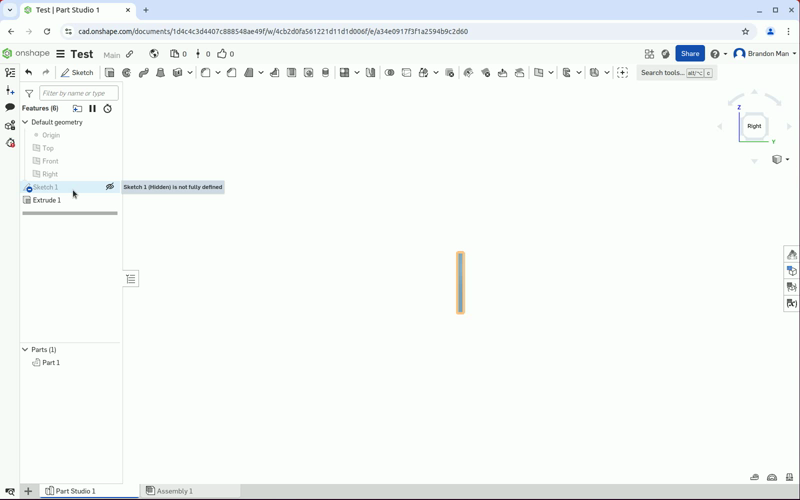
click(73, 189)
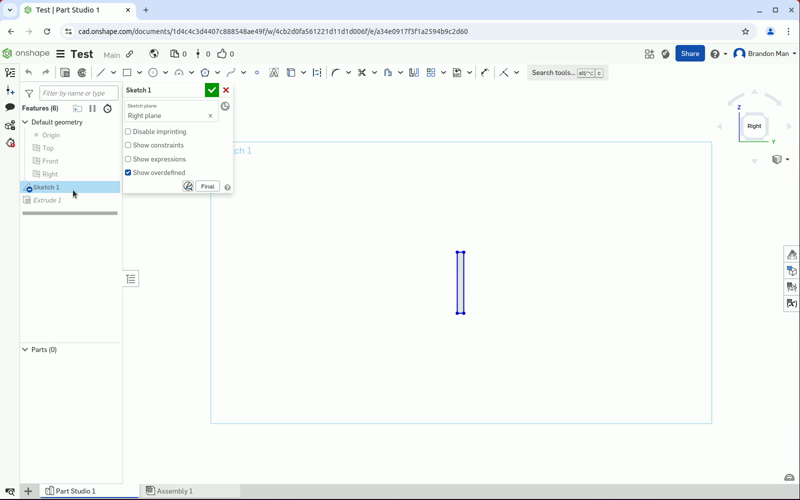
mouse_move(229, 92)
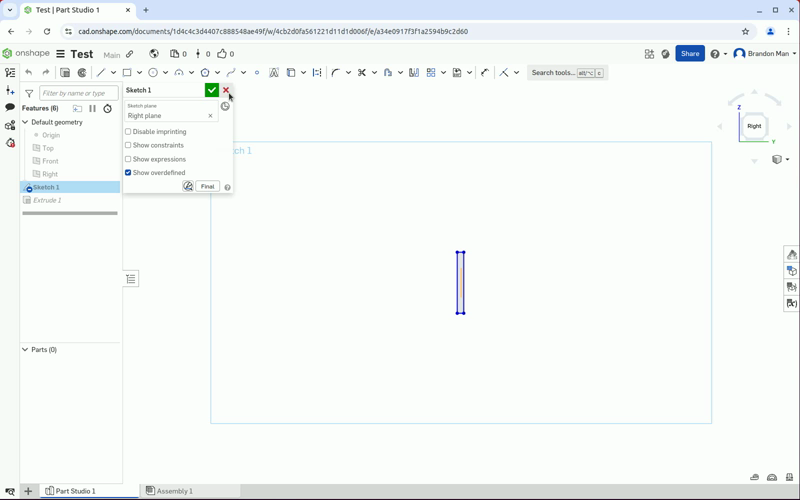
click(229, 92)
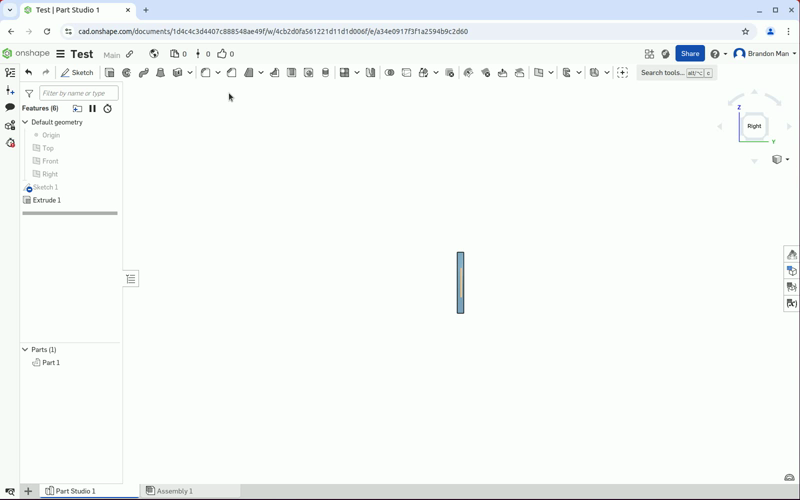
mouse_move(73, 352)
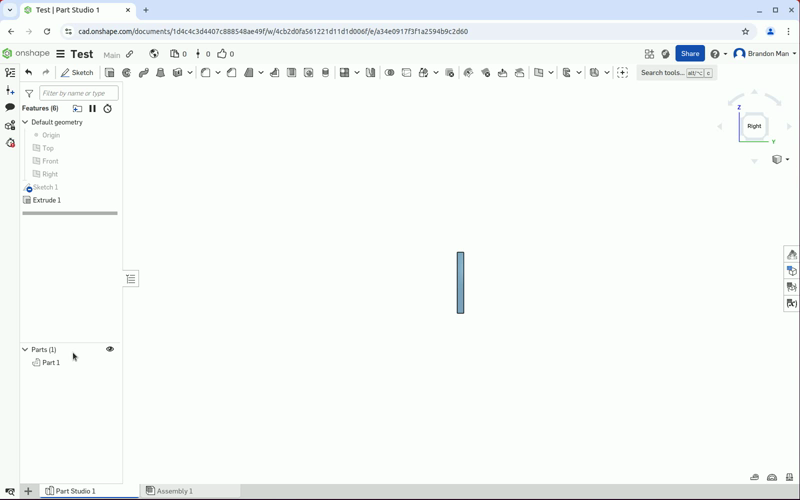
key(y)
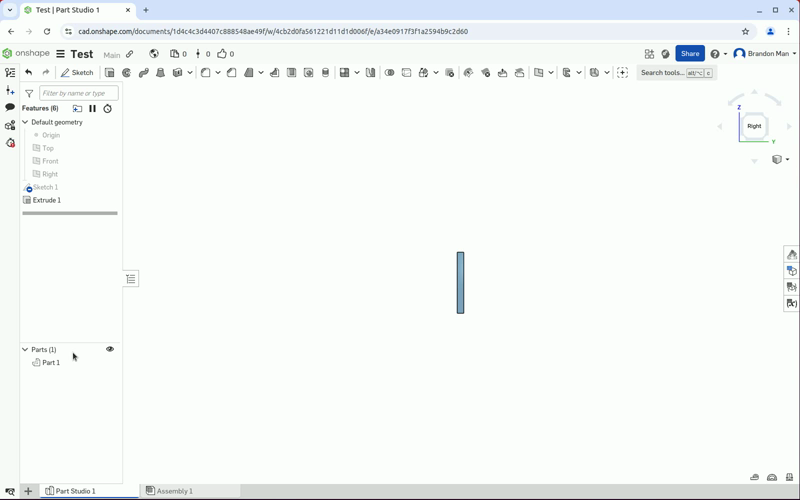
key(shift+p)
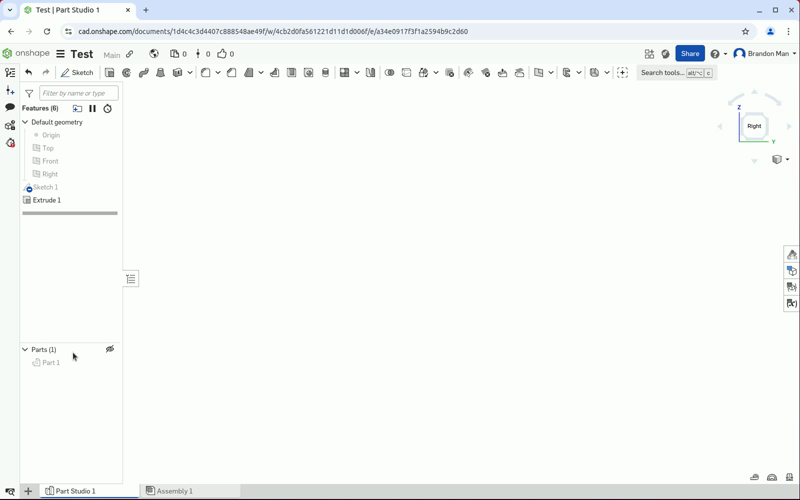
key(space)
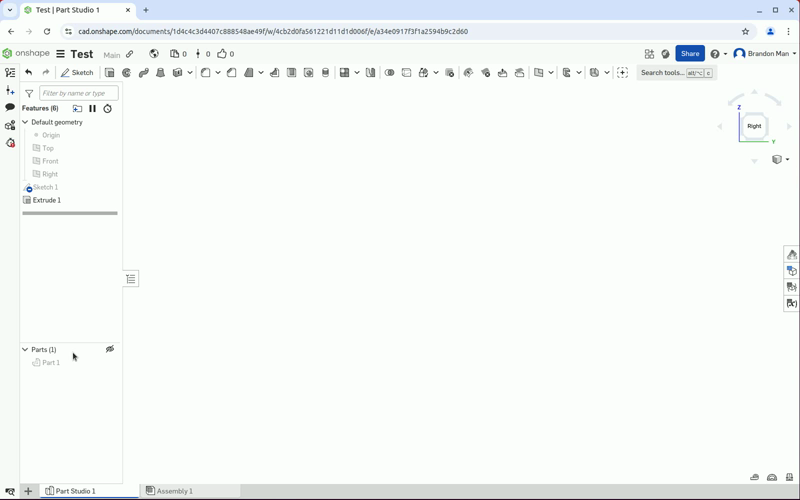
key_down(shift)
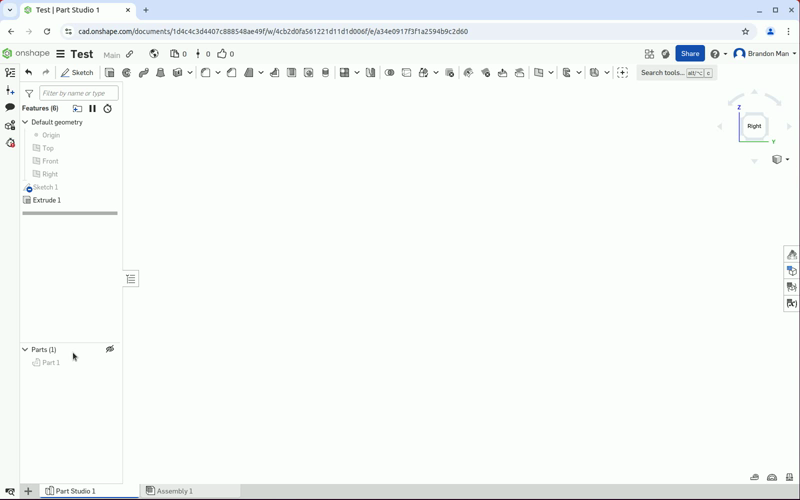
key(right)
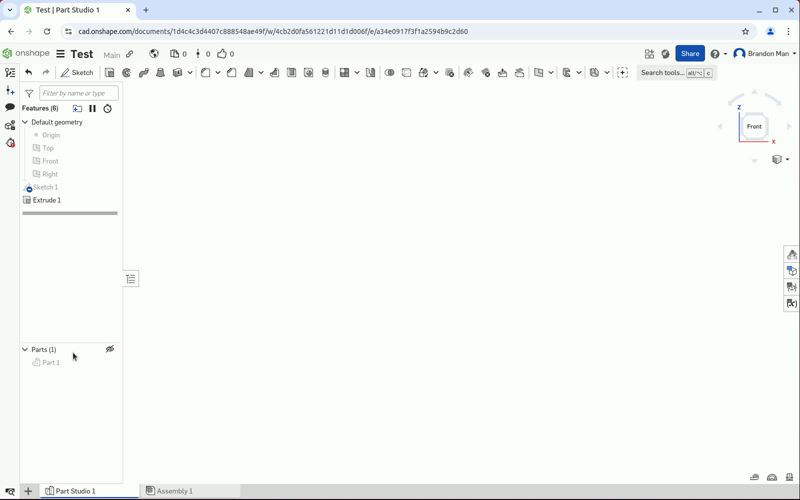
key_up(shift)
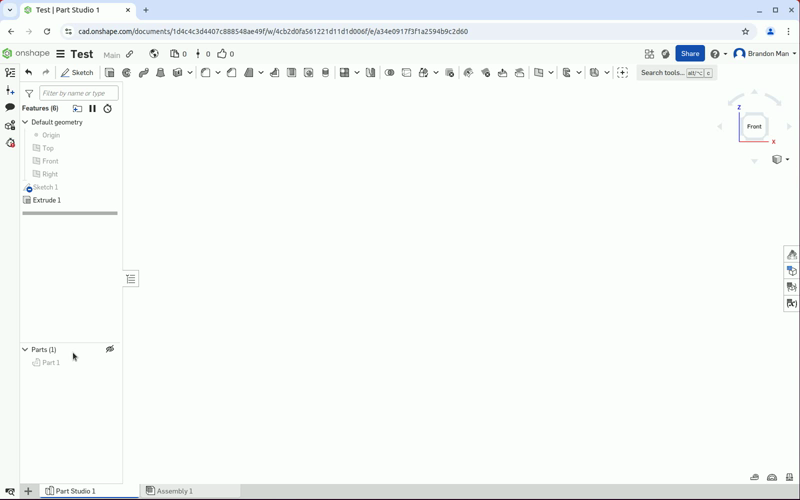
mouse_move(73, 352)
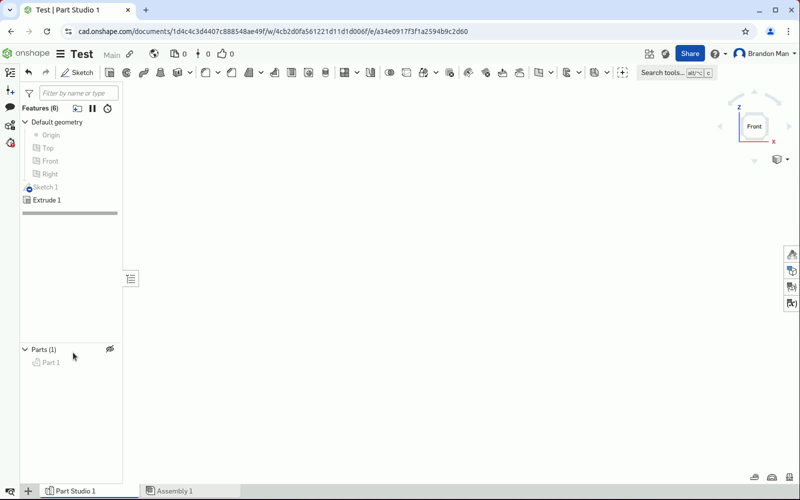
key(shift+y)
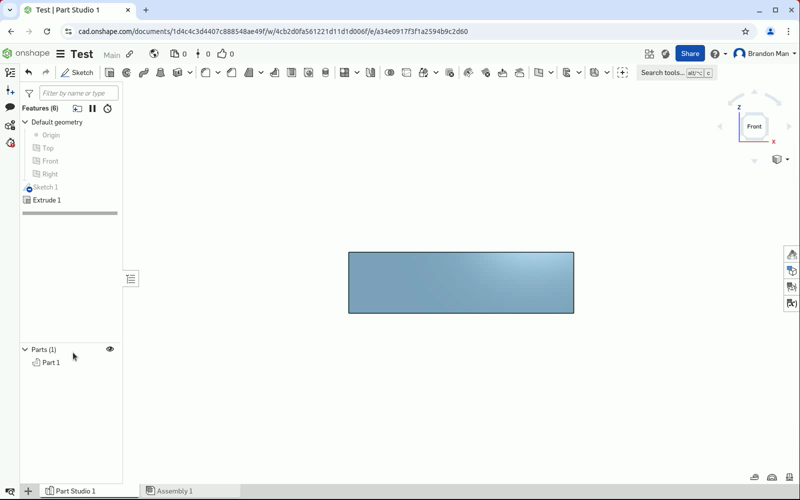
mouse_move(541, 75)
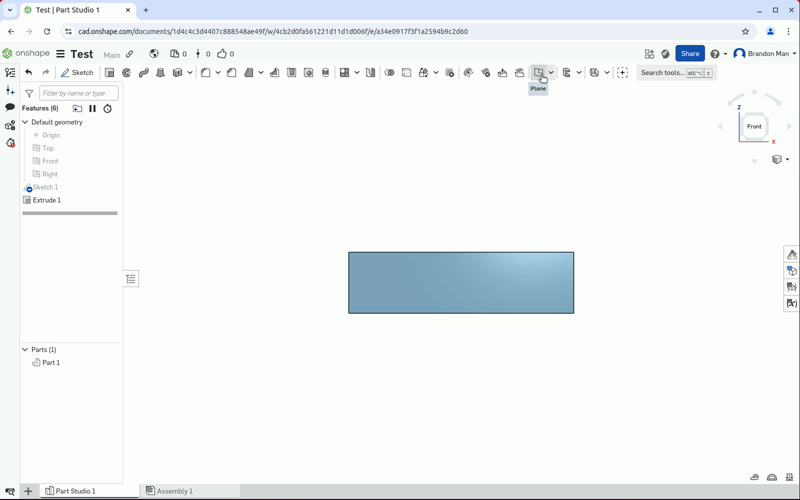
click(541, 75)
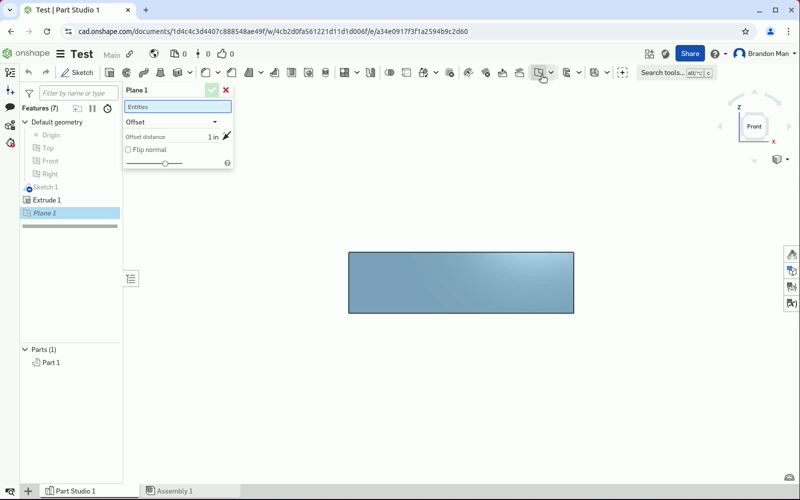
mouse_move(73, 163)
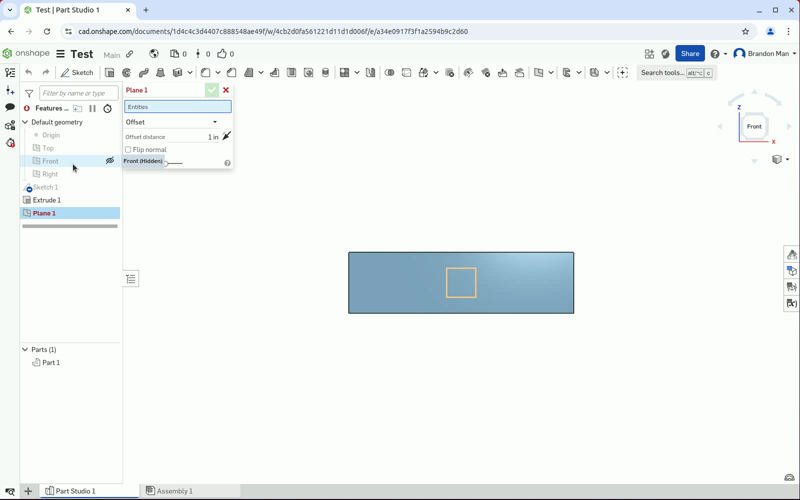
click(73, 163)
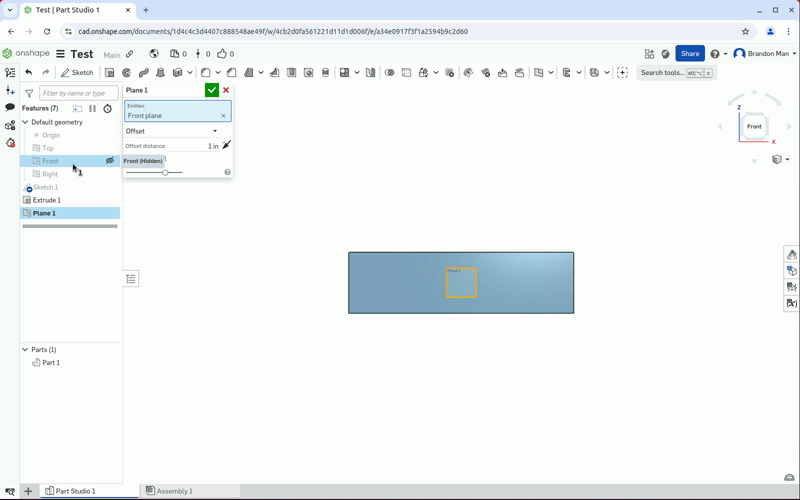
key(tab, 2)
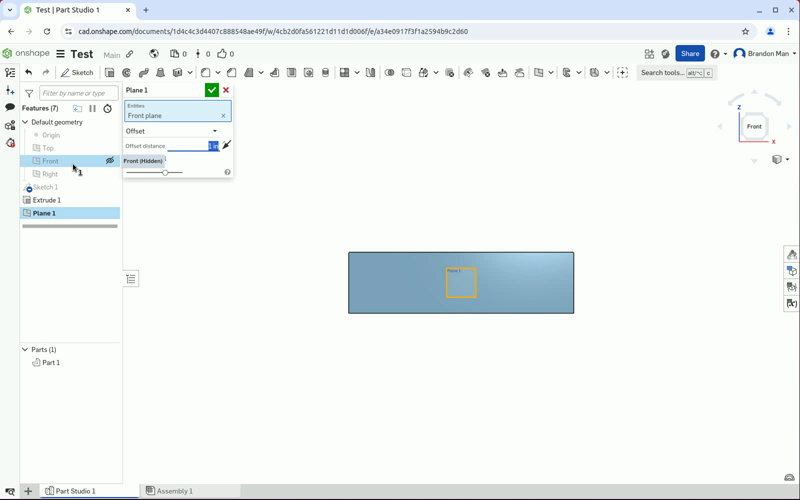
text(0.709)
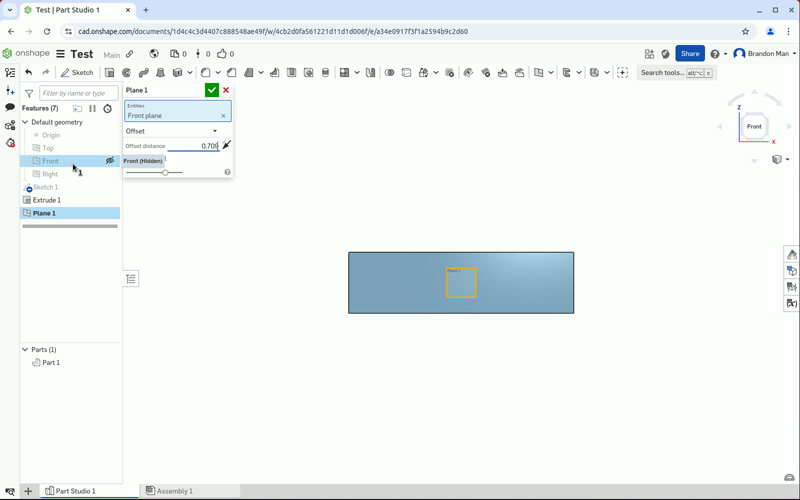
key(enter, 2)
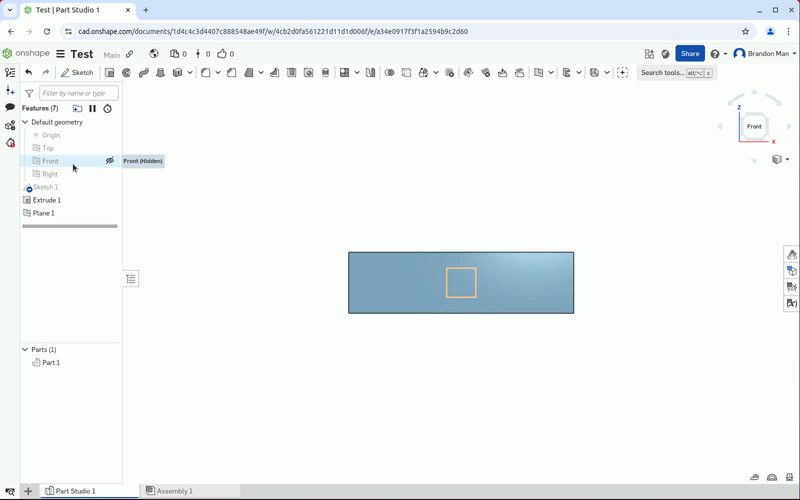
key(shift+s)
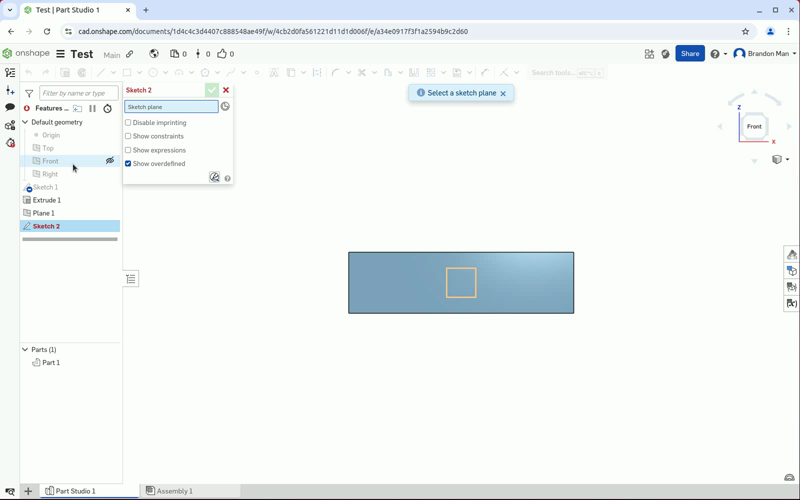
mouse_move(73, 215)
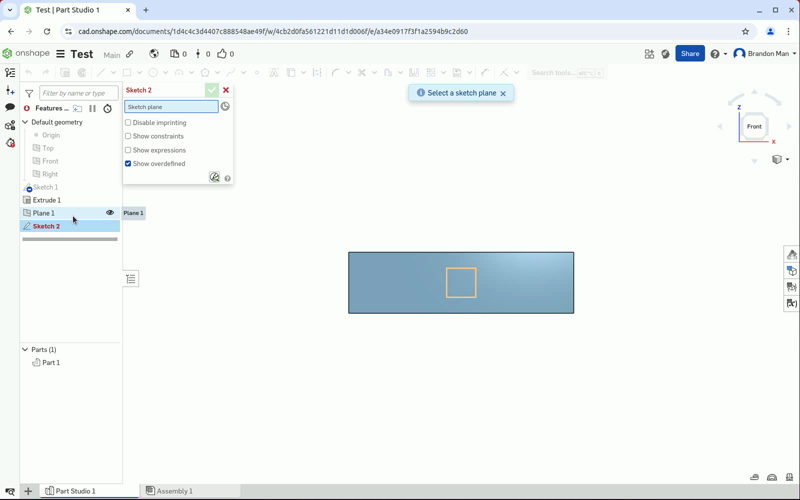
click(73, 215)
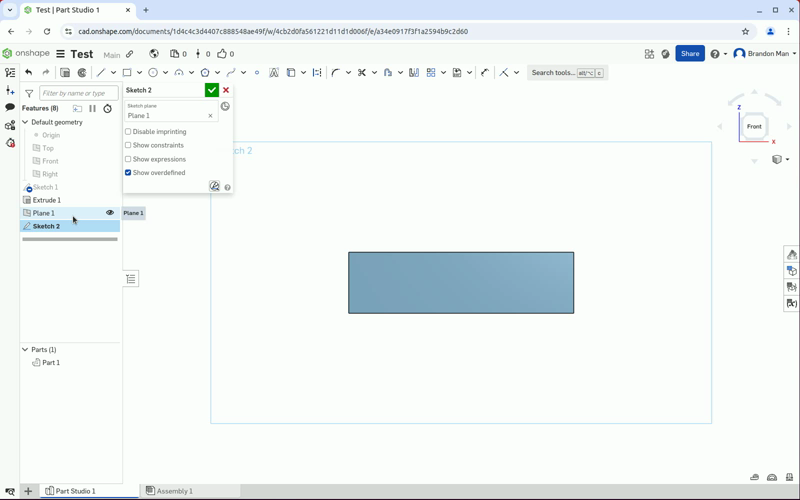
mouse_move(73, 352)
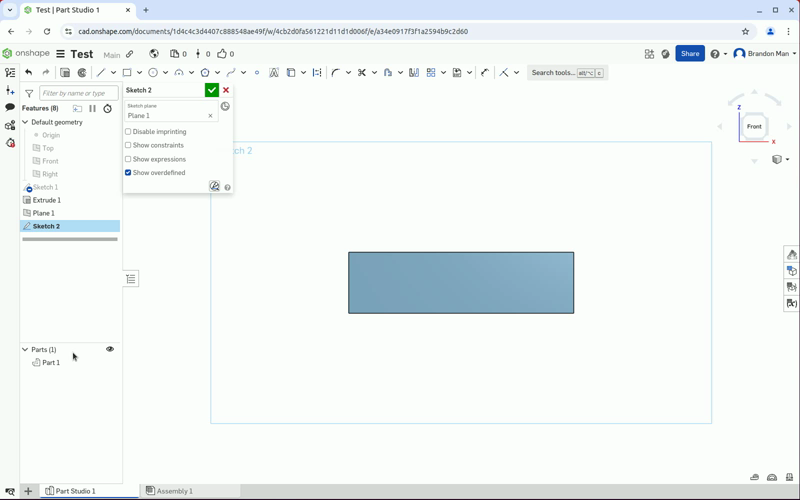
key(y)
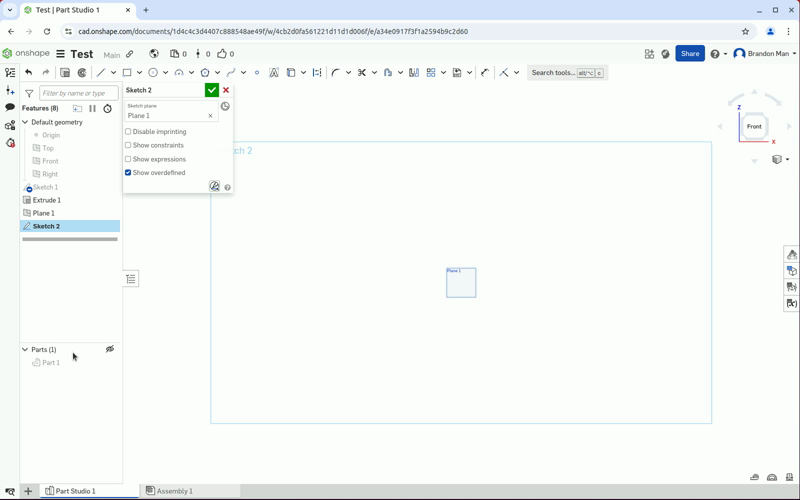
key(l)
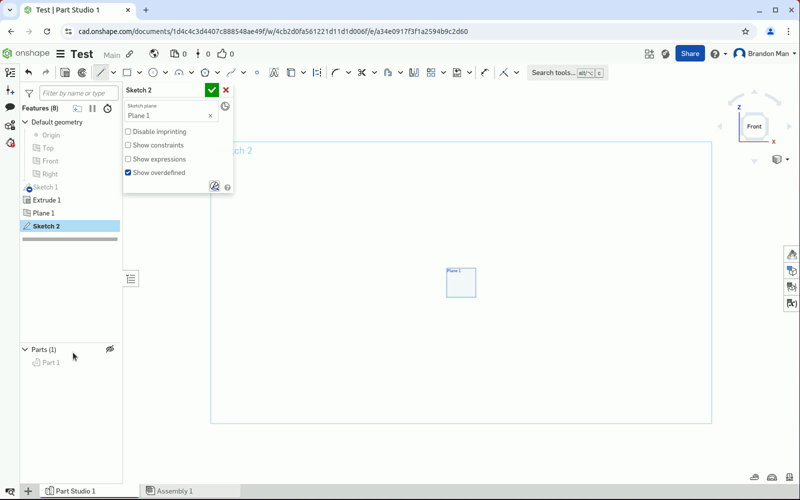
key_down(shift)
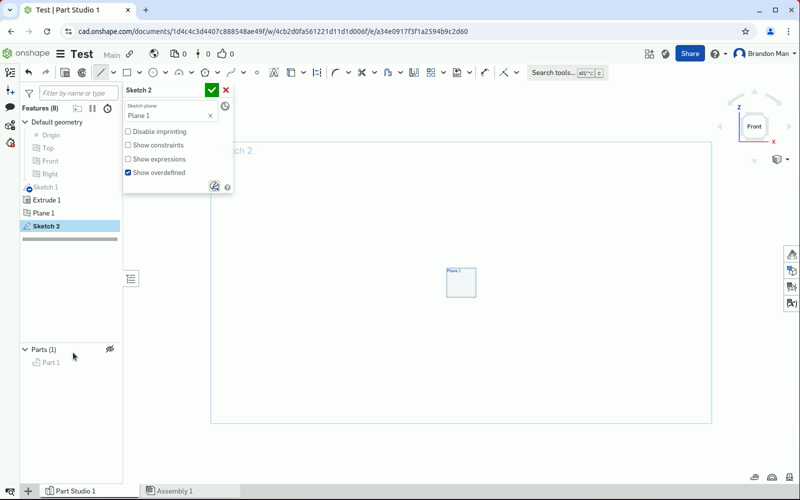
mouse_move(399, 300)
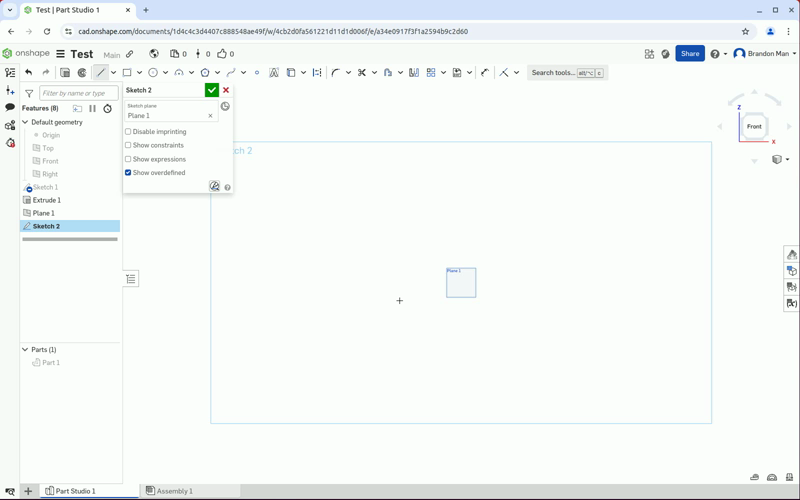
click(399, 300)
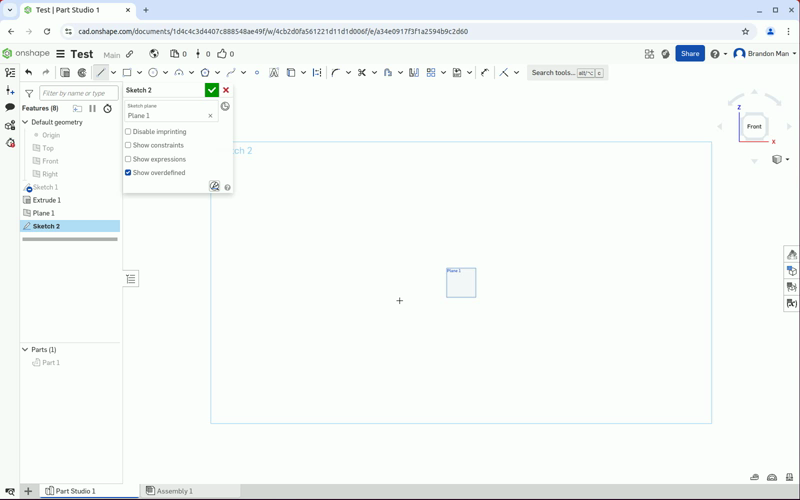
key_up(shift)
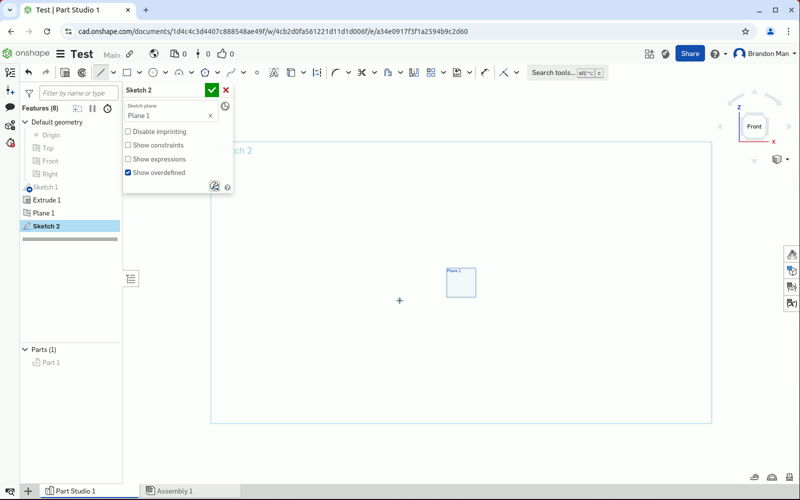
key_down(shift)
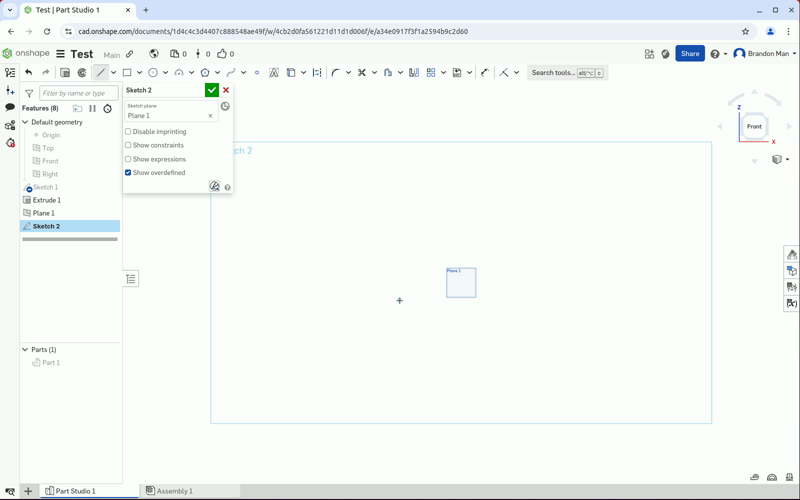
mouse_move(520, 300)
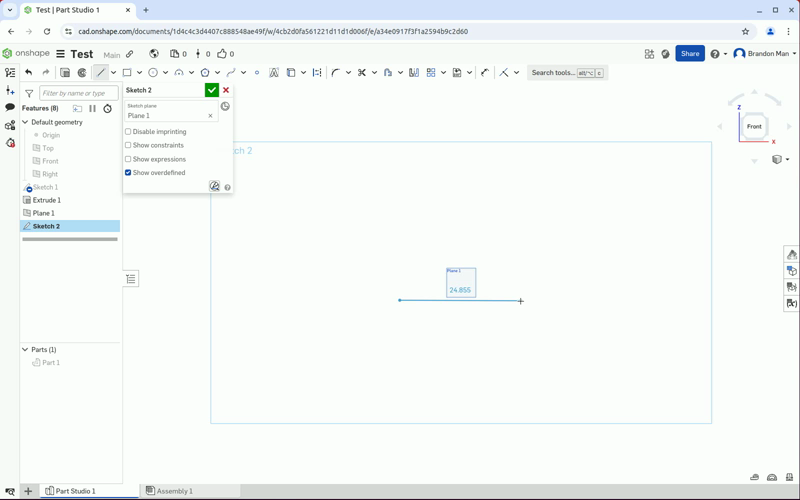
click(520, 300)
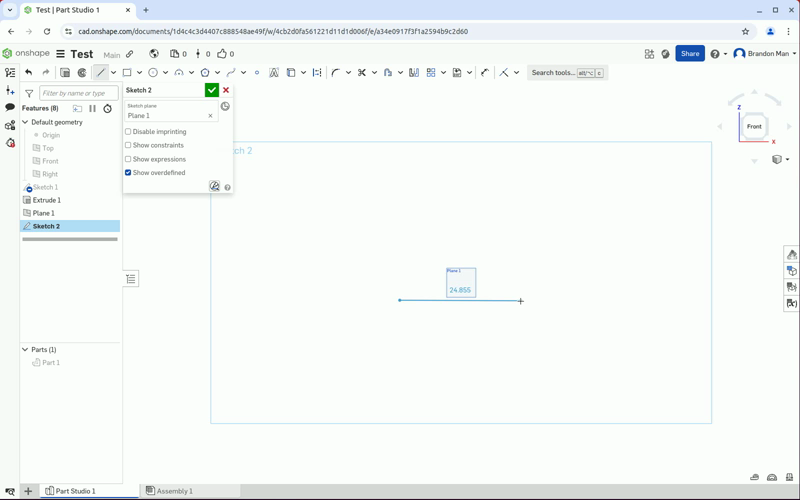
key_up(shift)
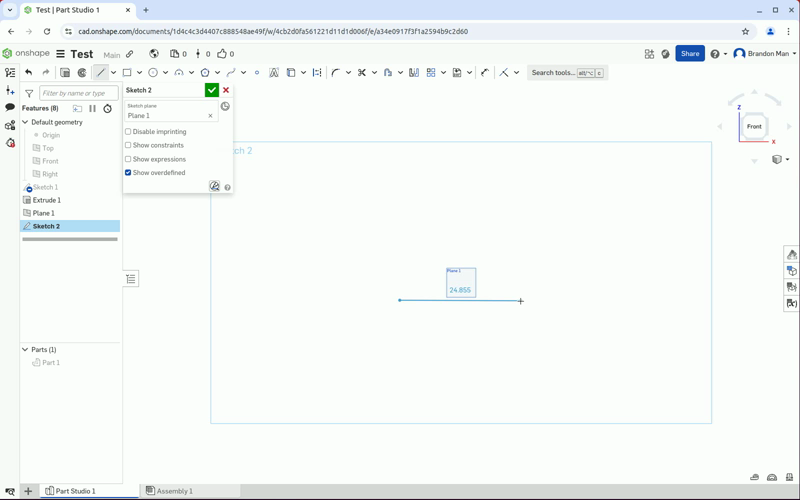
key_down(shift)
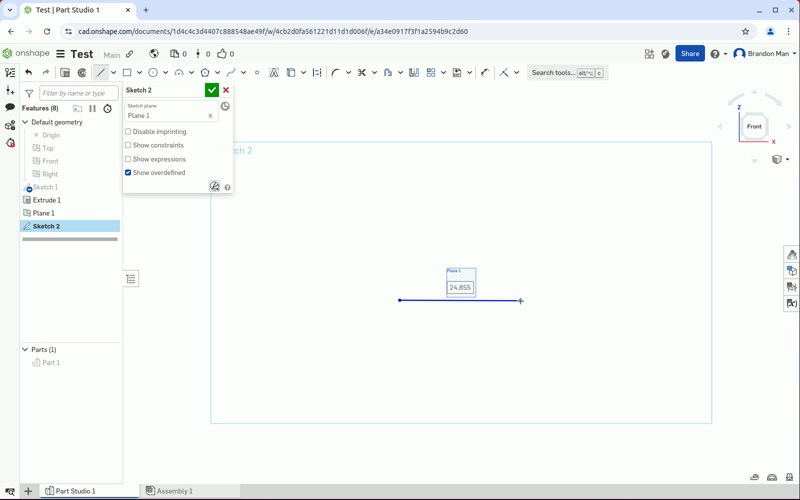
mouse_move(550, 300)
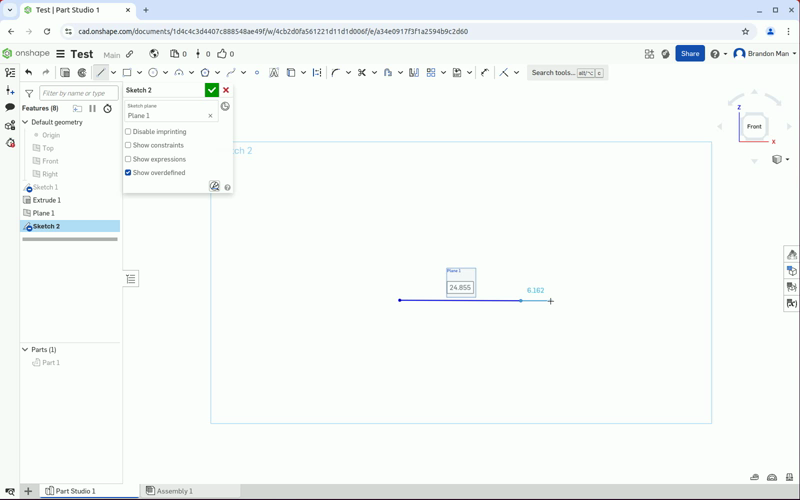
mouse_move(520, 266)
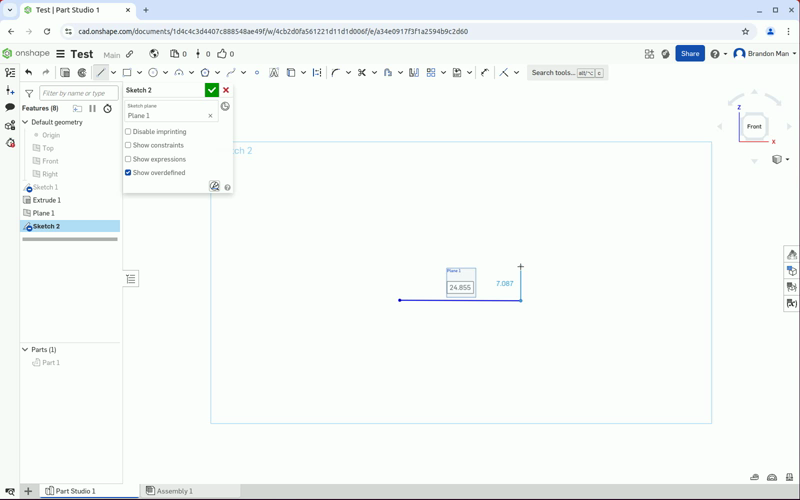
click(520, 266)
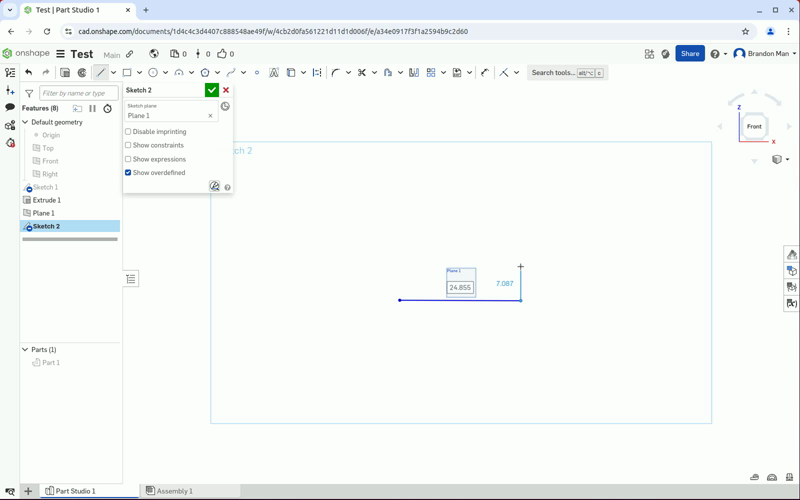
key_up(shift)
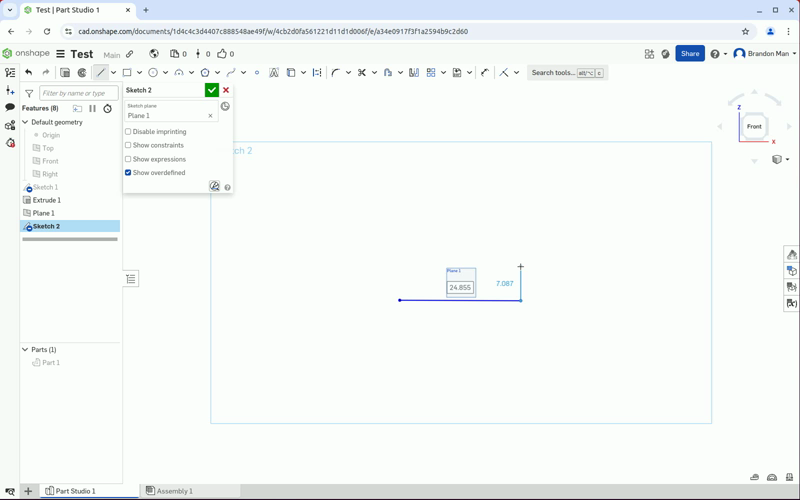
key_down(shift)
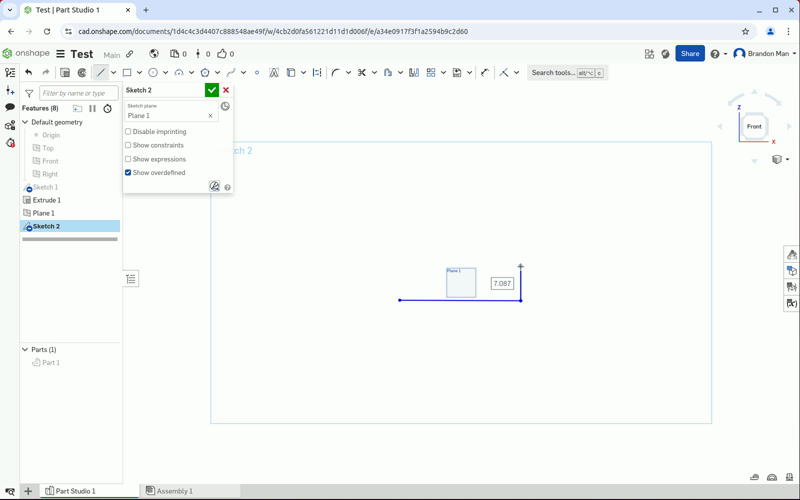
mouse_move(399, 266)
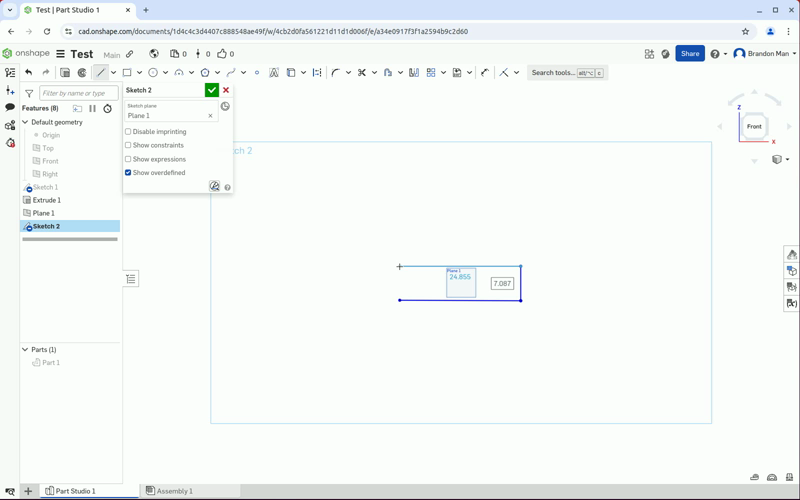
click(399, 266)
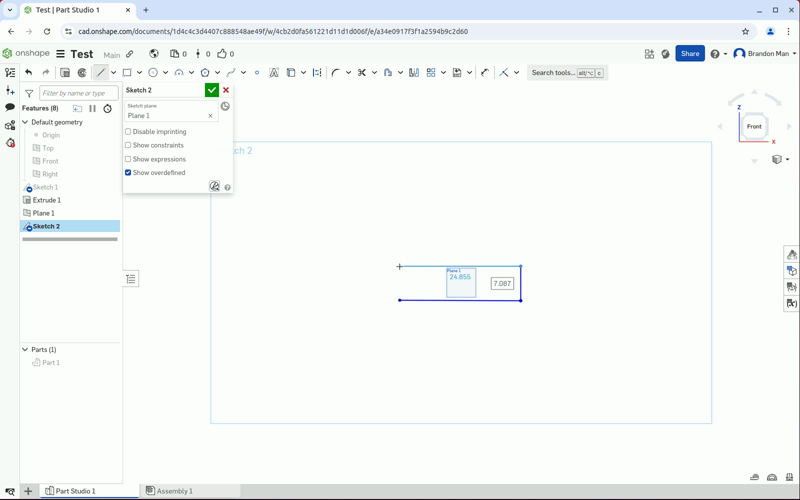
key_up(shift)
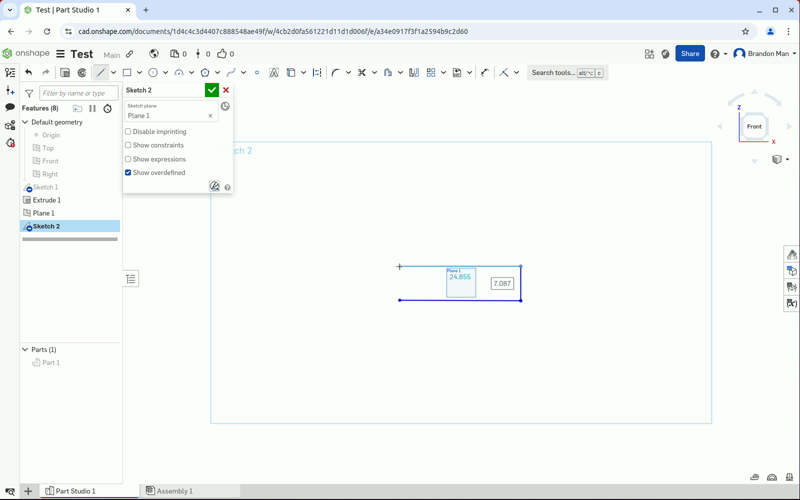
mouse_move(429, 266)
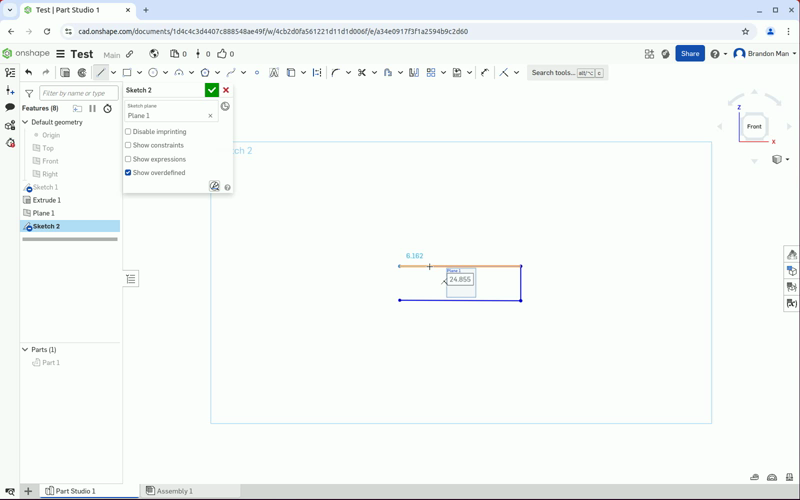
key_down(shift)
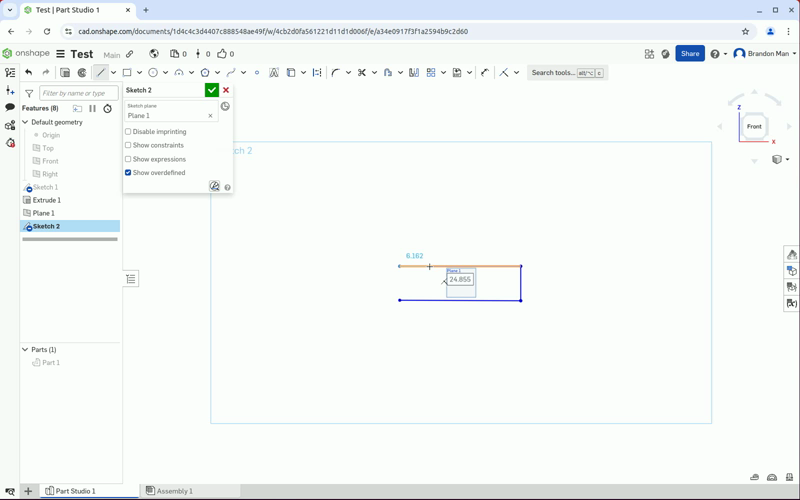
mouse_move(399, 300)
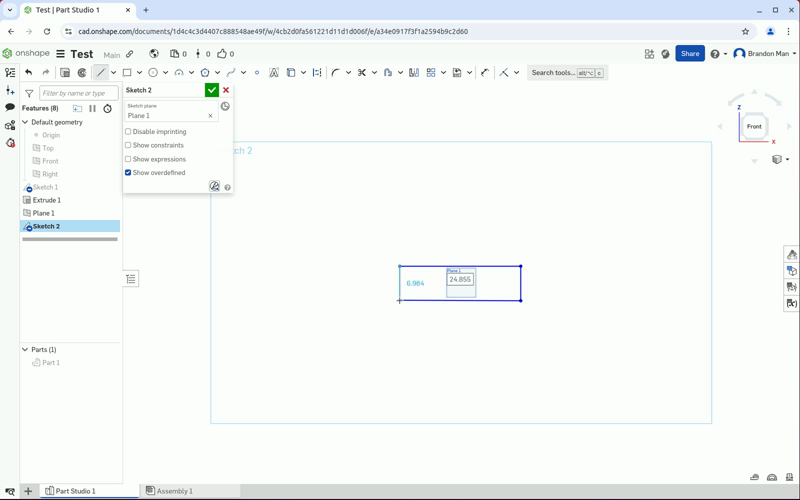
key_up(shift)
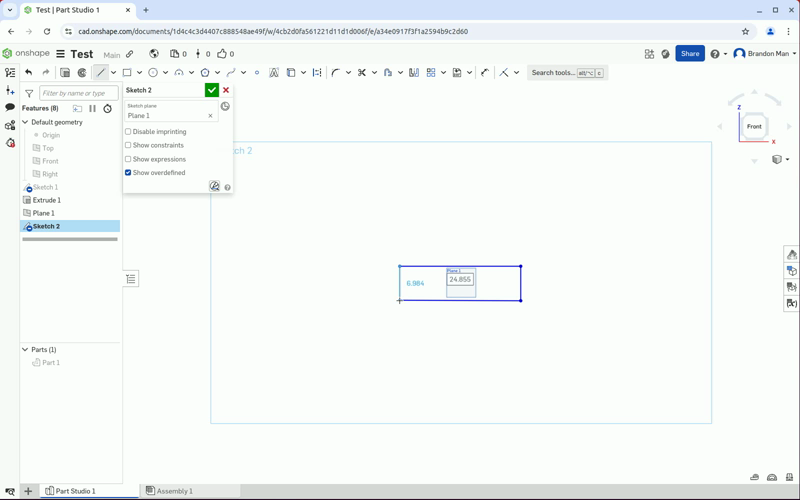
click(399, 300)
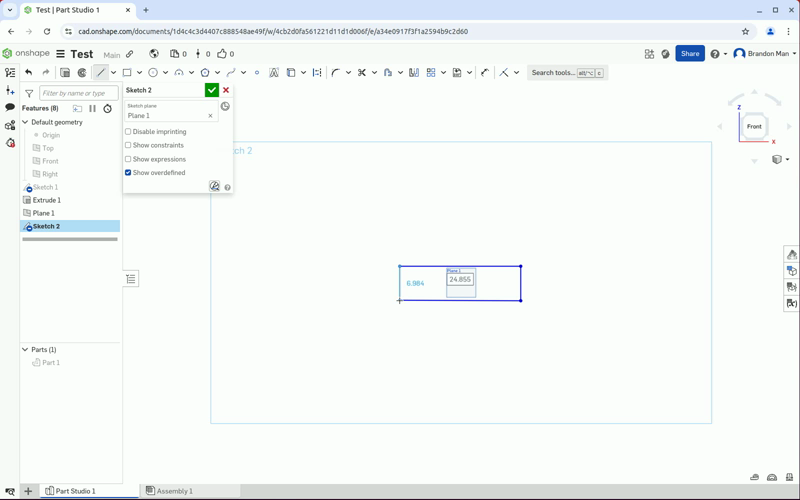
key(esc)
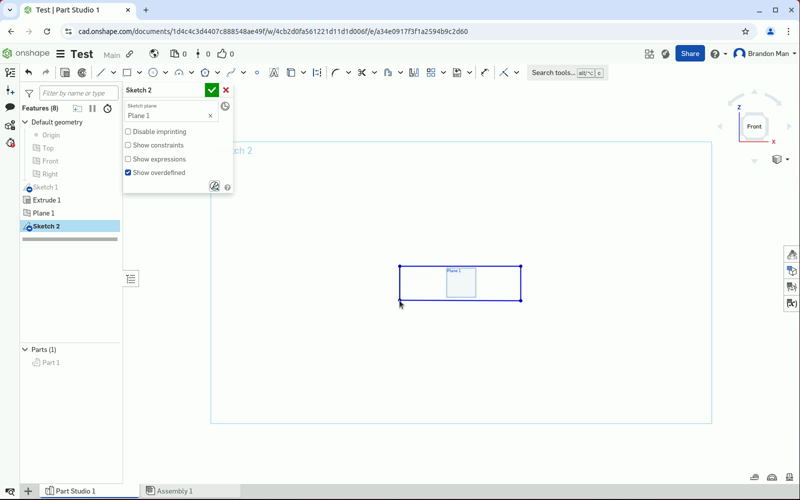
mouse_move(509, 288)
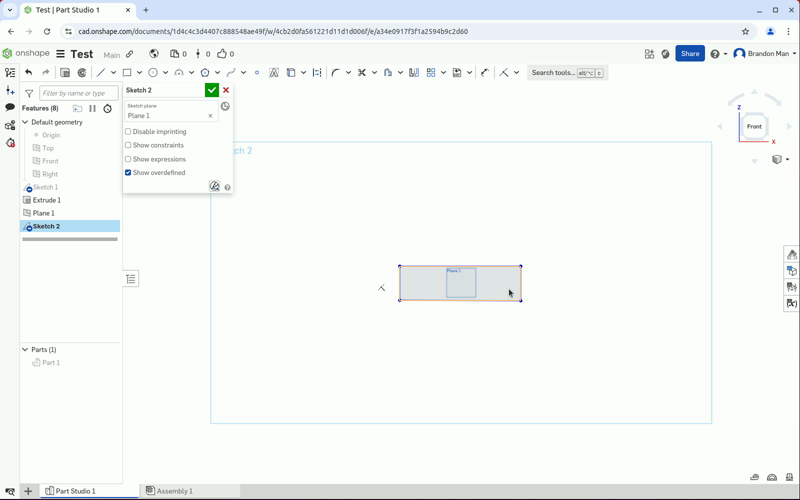
click(509, 288)
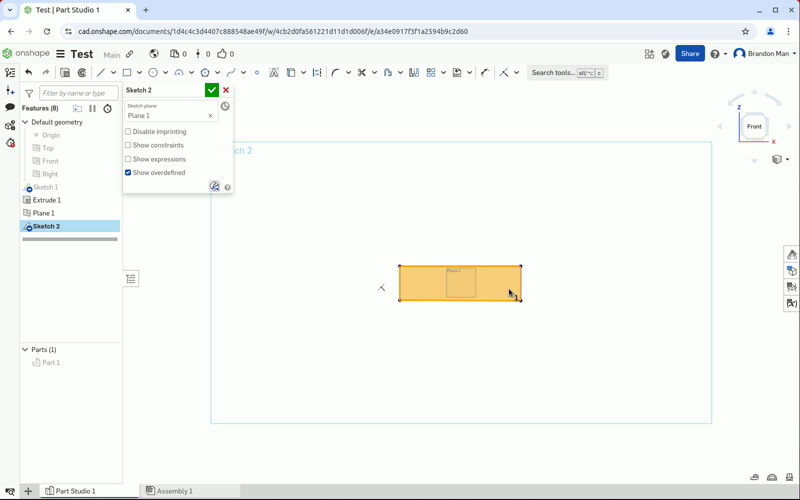
mouse_move(73, 352)
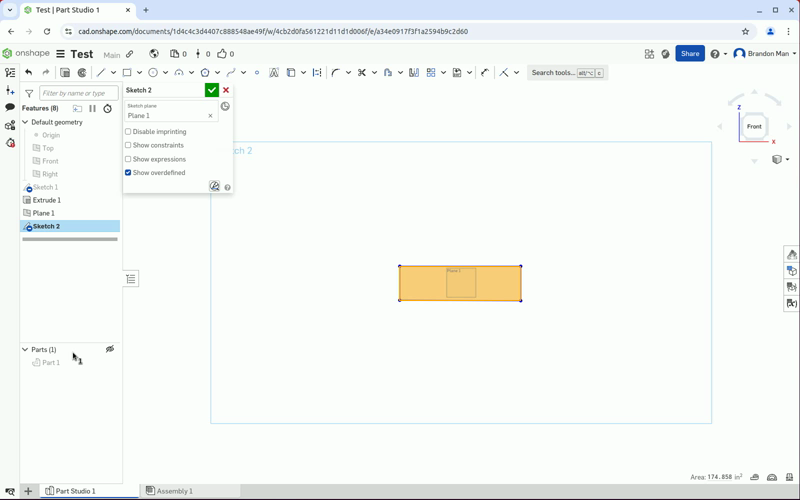
key(shift+y)
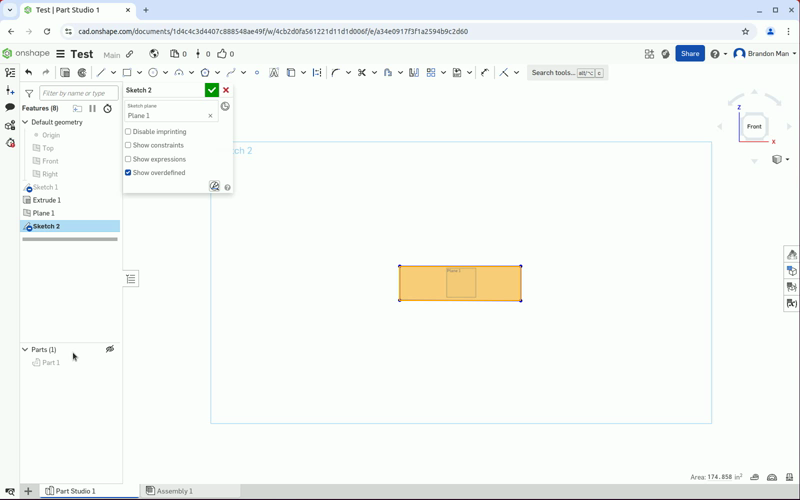
key(shift+e)
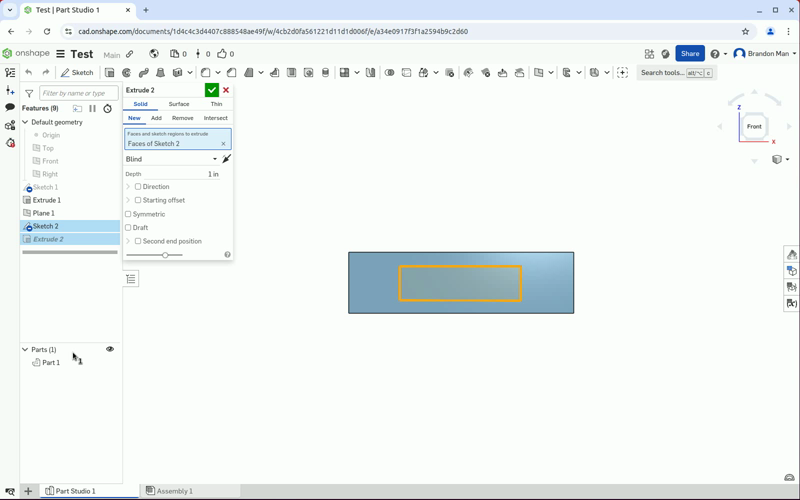
mouse_move(143, 106)
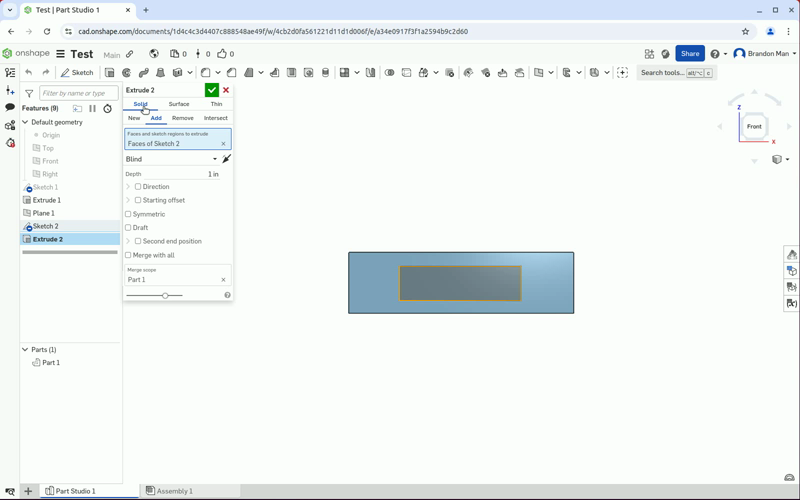
click(143, 106)
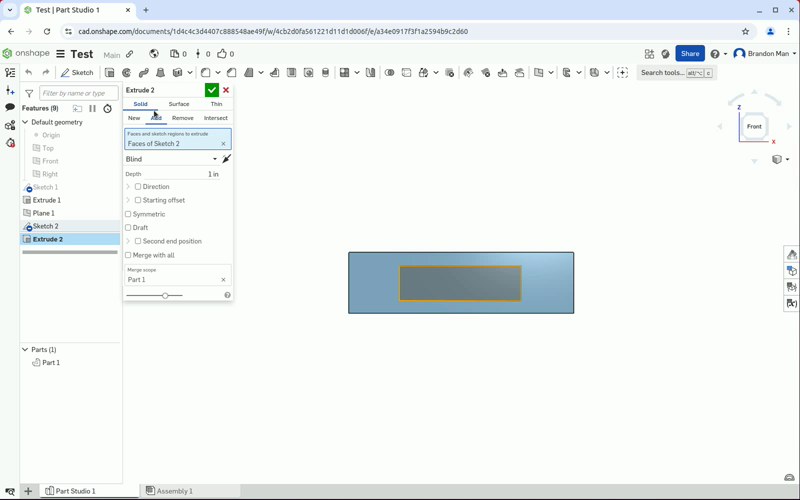
mouse_move(186, 120)
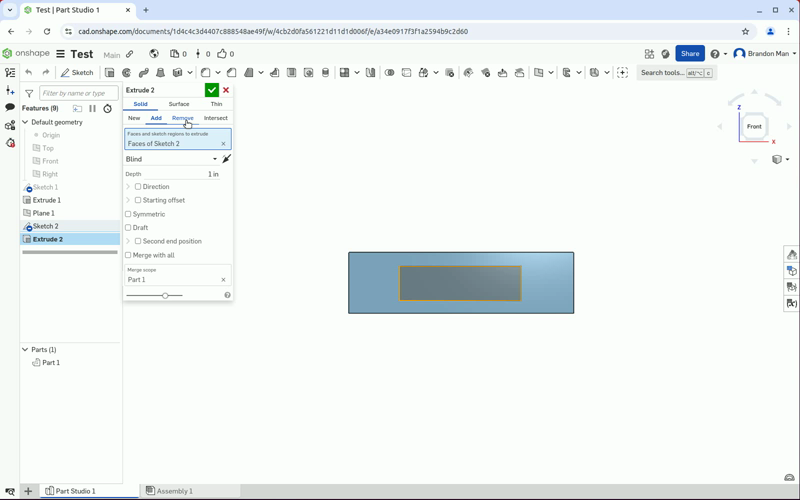
click(186, 120)
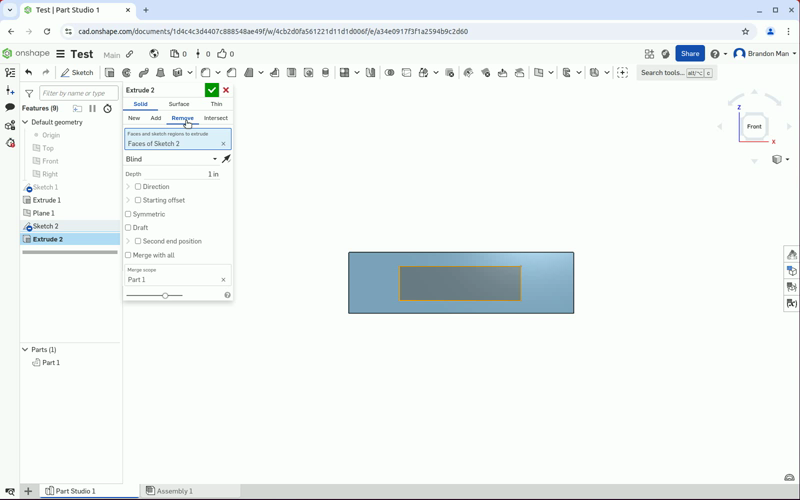
key(tab, 4)
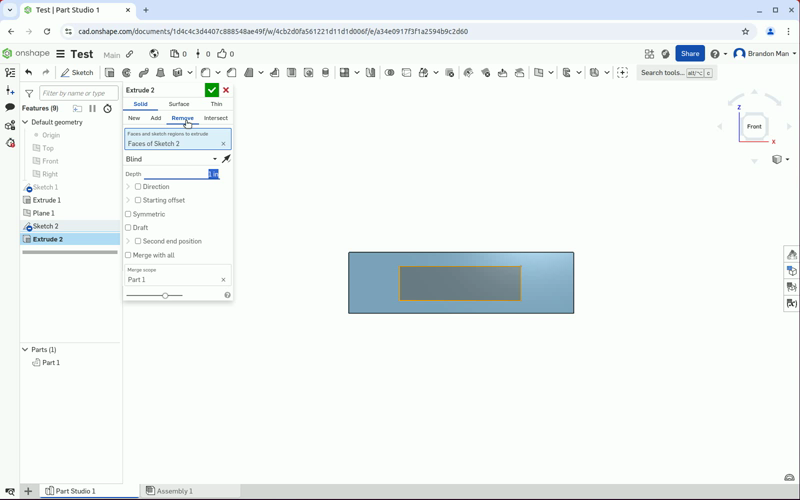
text(1.685)
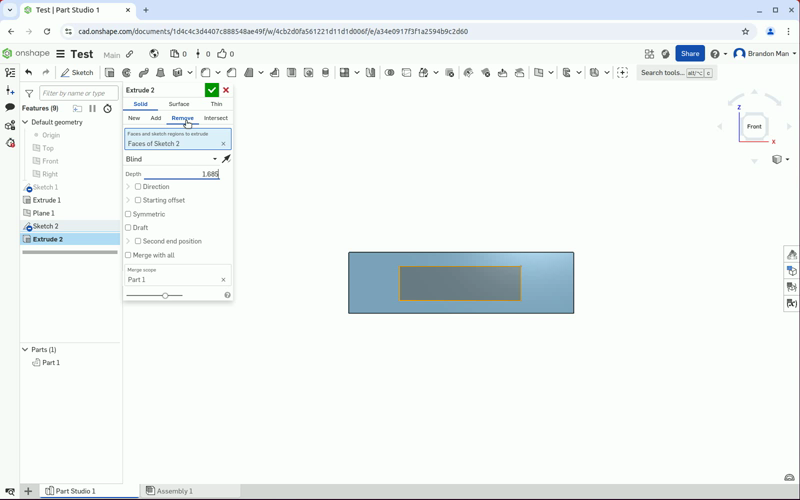
key(tab, 6)
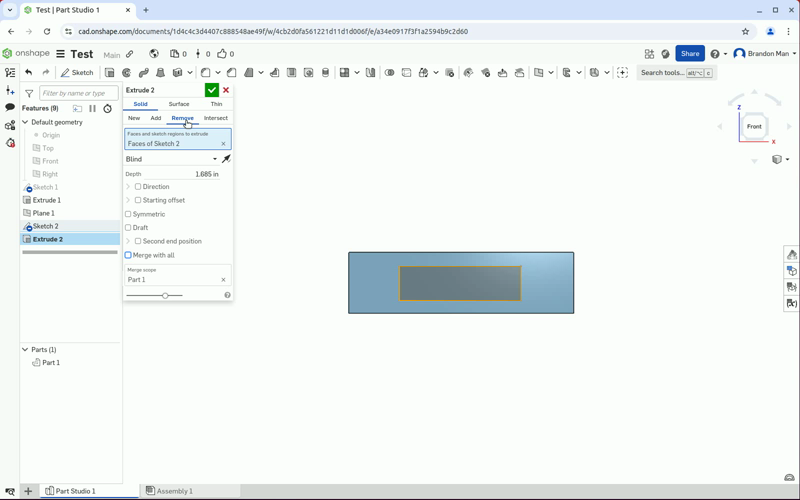
key(space)
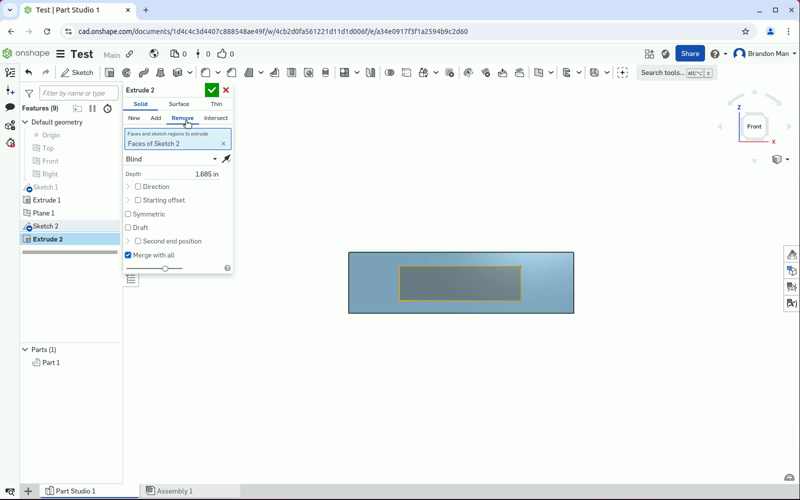
key(enter)
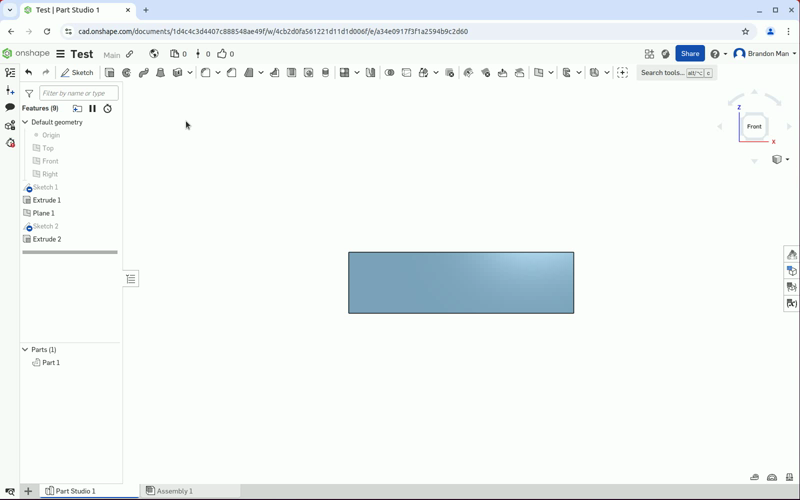
key(shift+h)
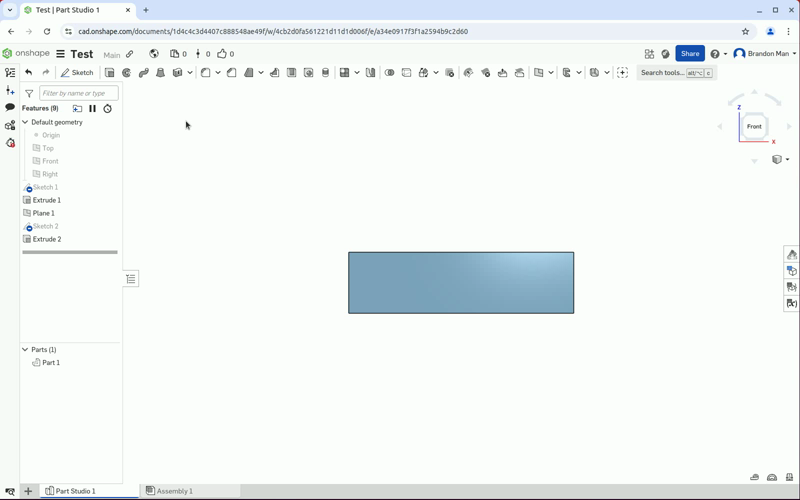
key(shift+h)
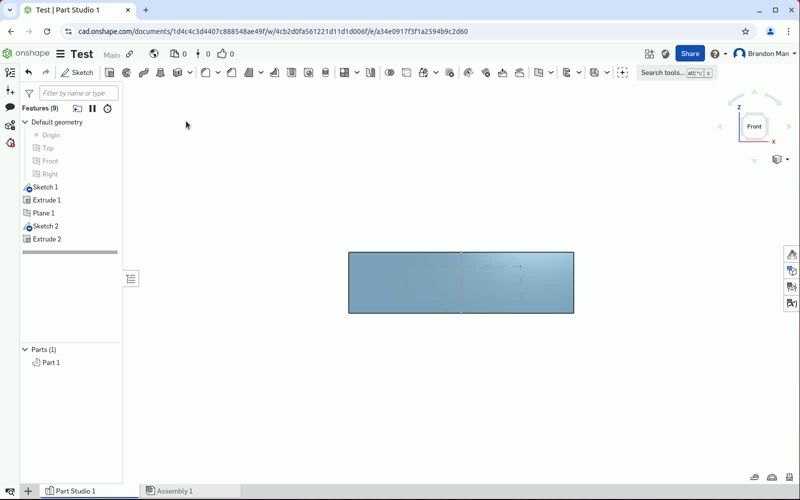
key(shift+7)
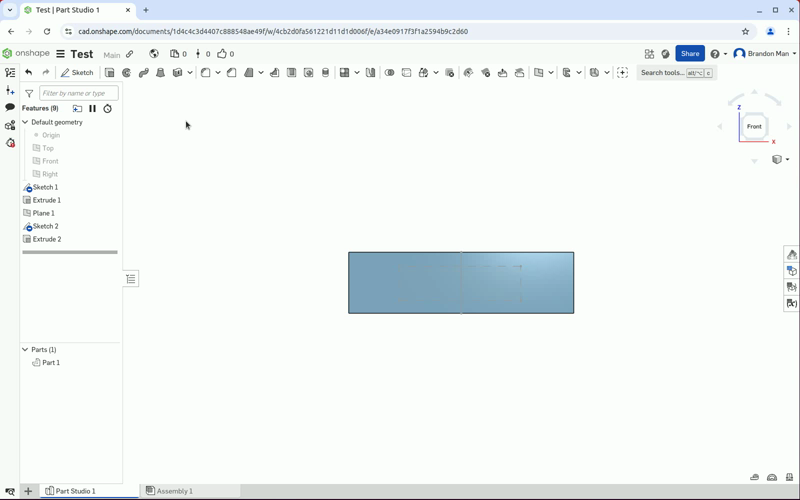
key(left, 2)
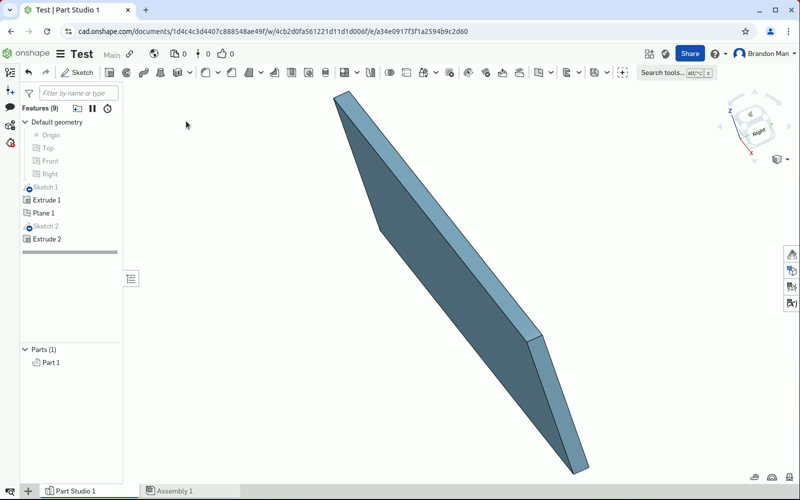
key(down, 2)
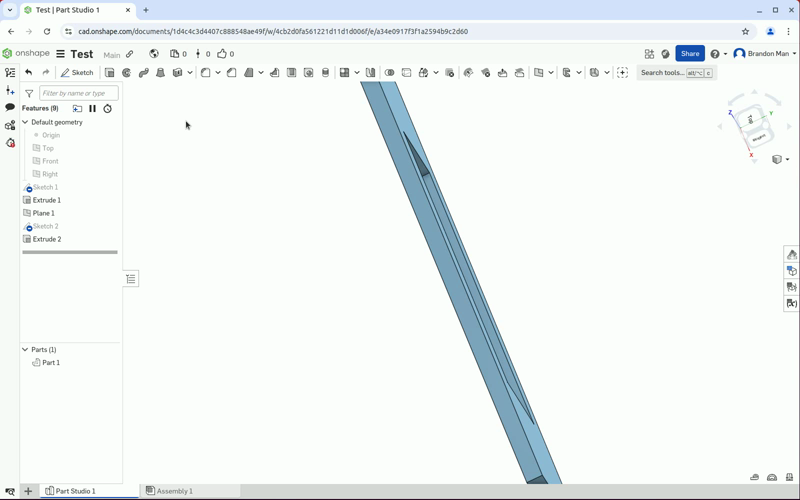
key(up, 2)
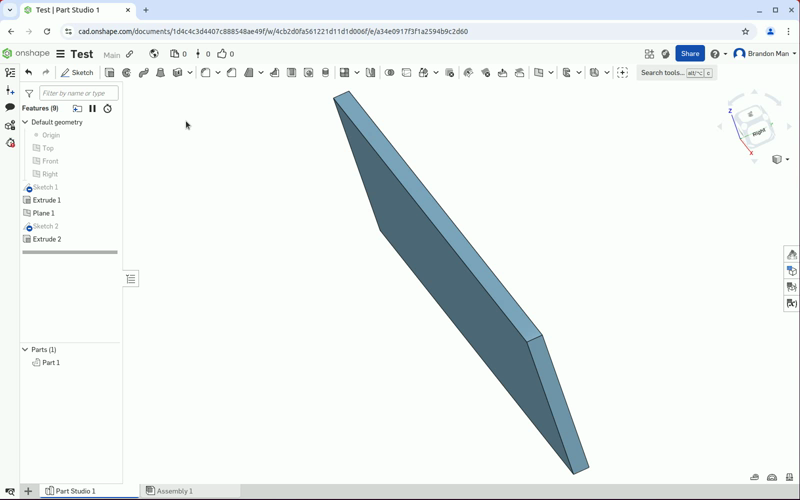
key(right, 2)
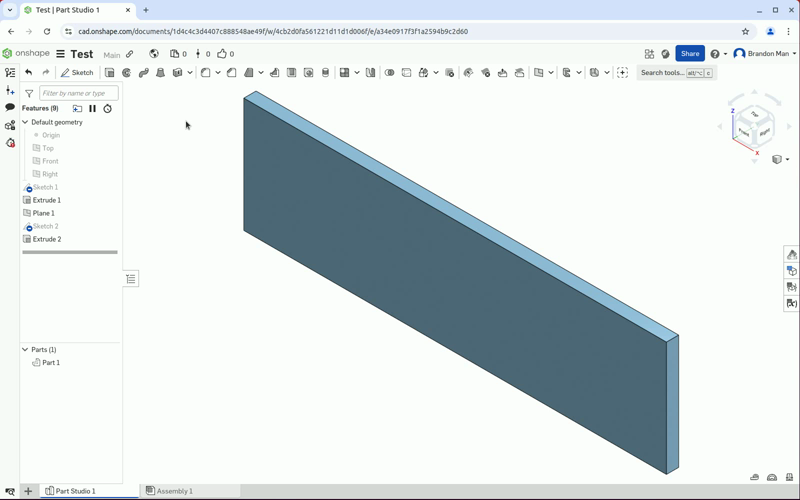
mouse_move(73, 189)
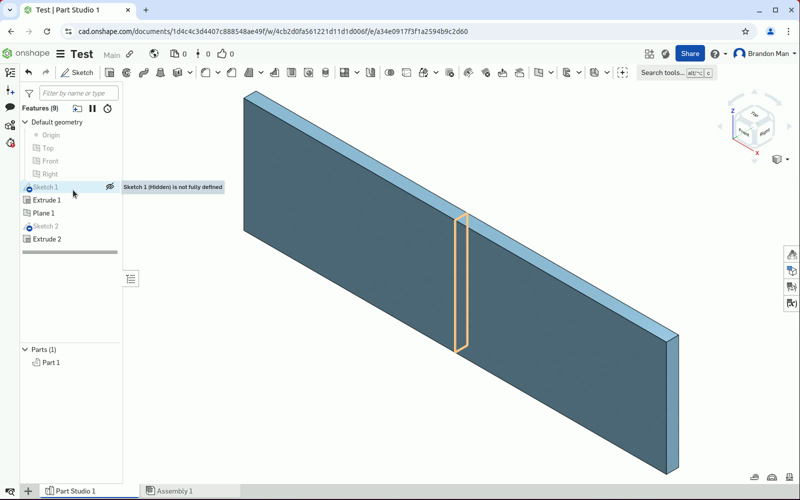
click(73, 189)